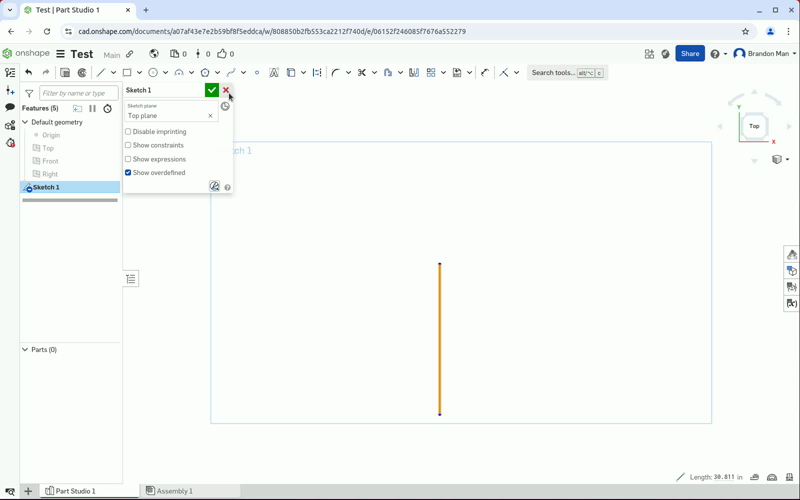
key(shift+h)
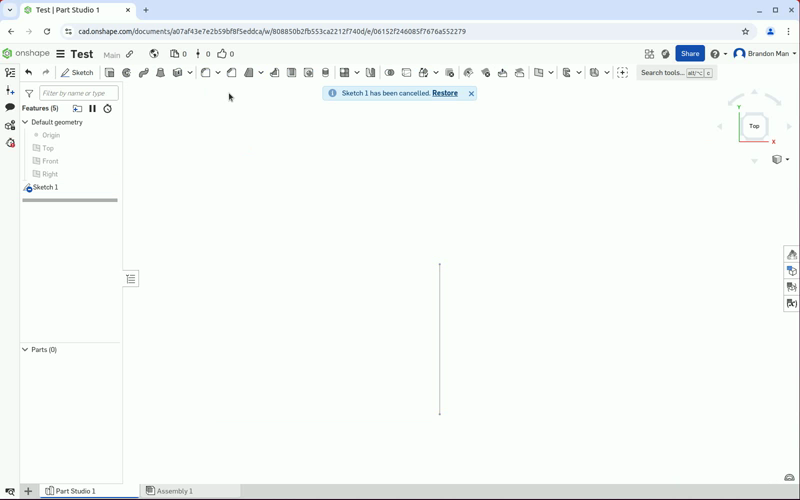
key(shift+s)
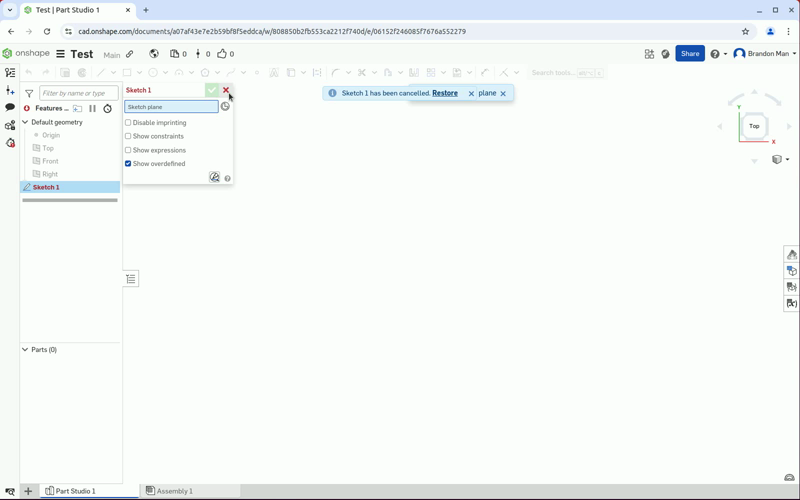
mouse_move(73, 150)
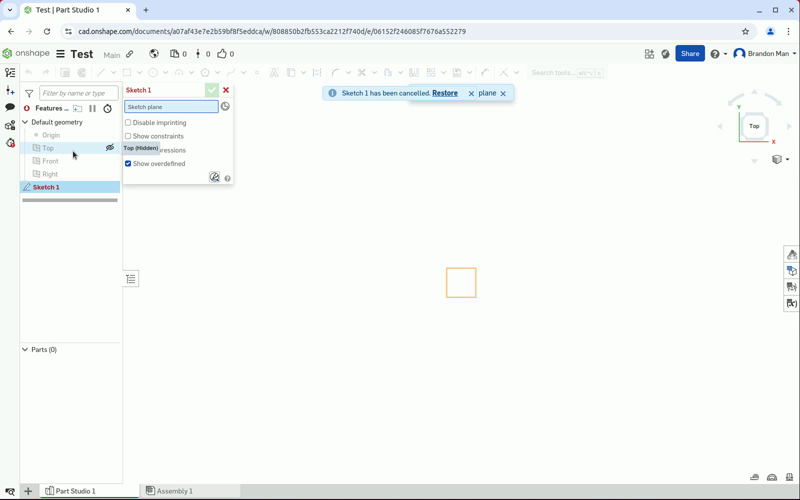
click(73, 150)
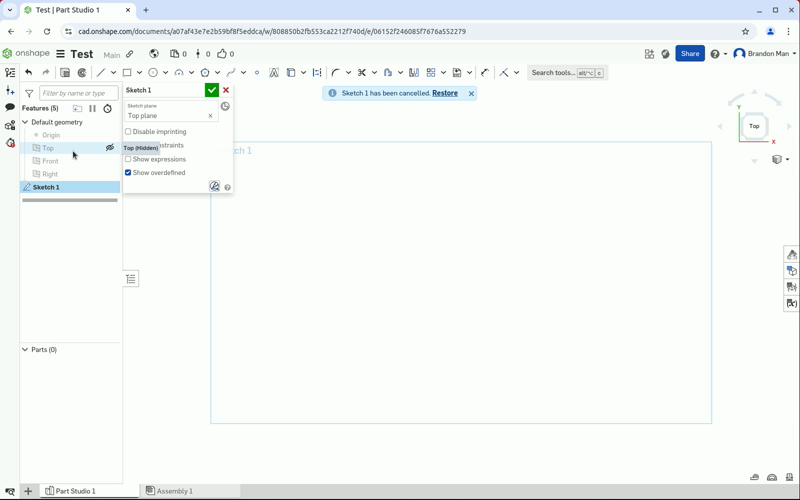
mouse_move(73, 352)
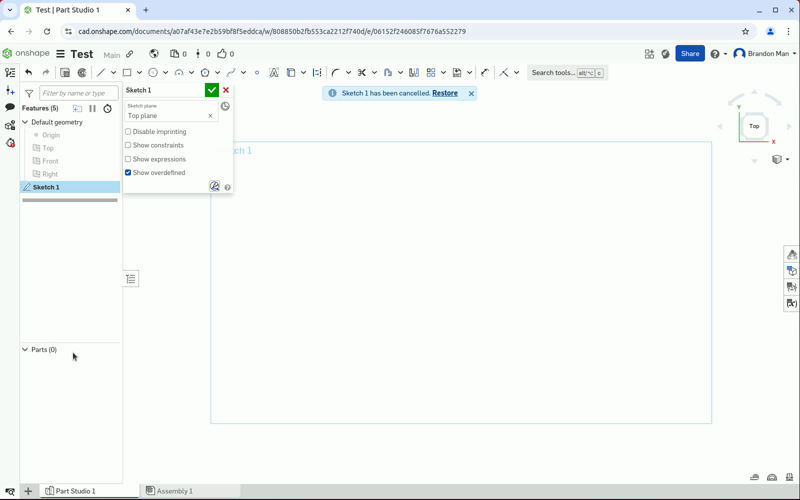
key(y)
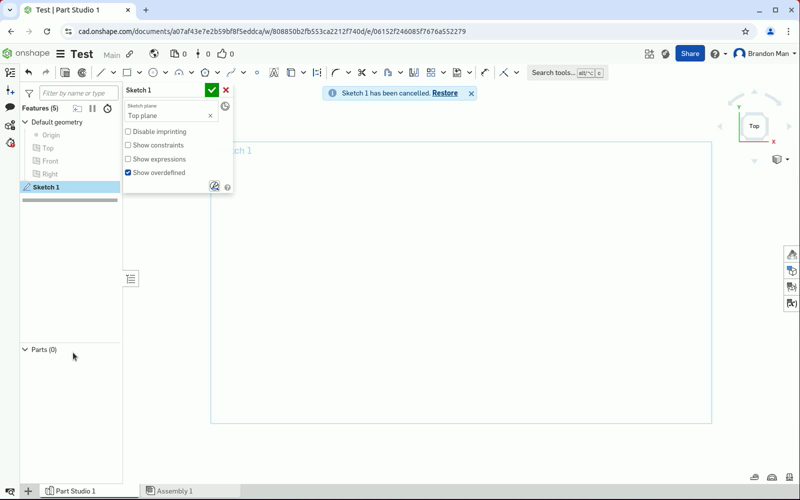
key(l)
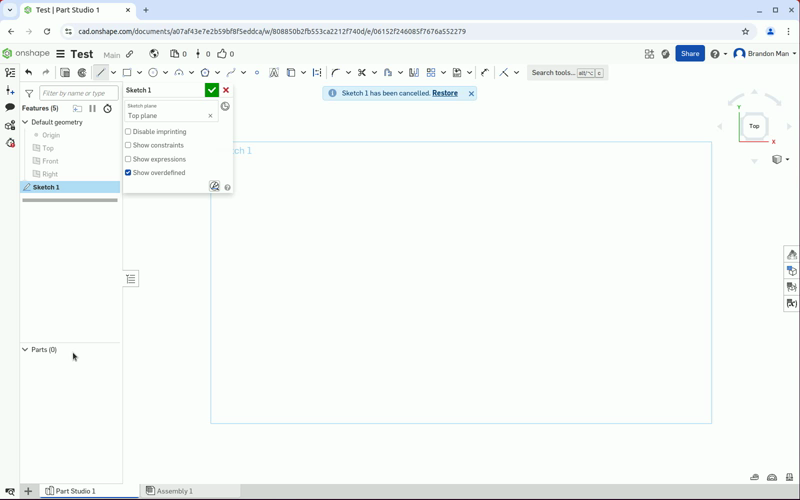
key_down(shift)
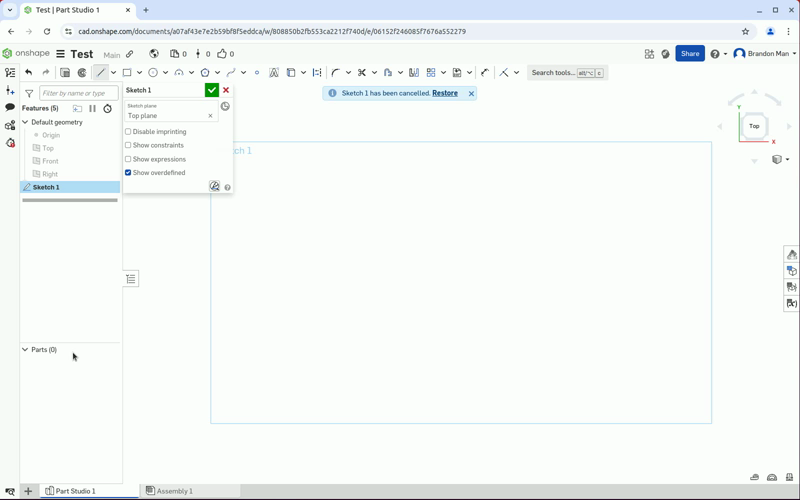
mouse_move(454, 241)
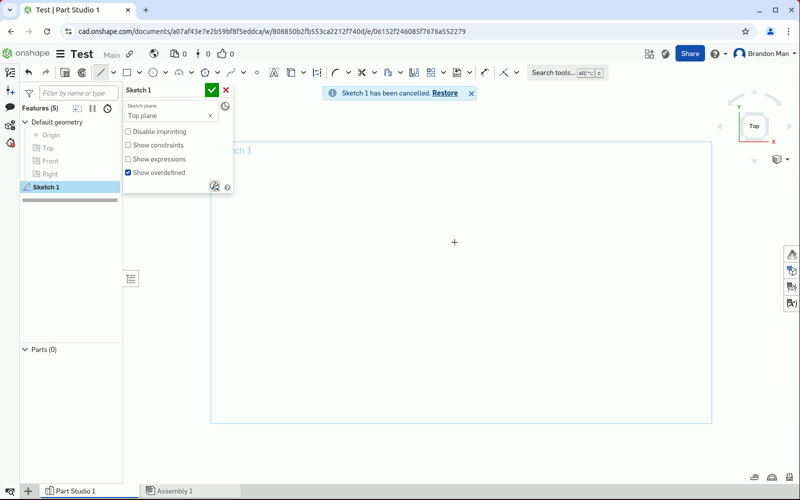
click(454, 241)
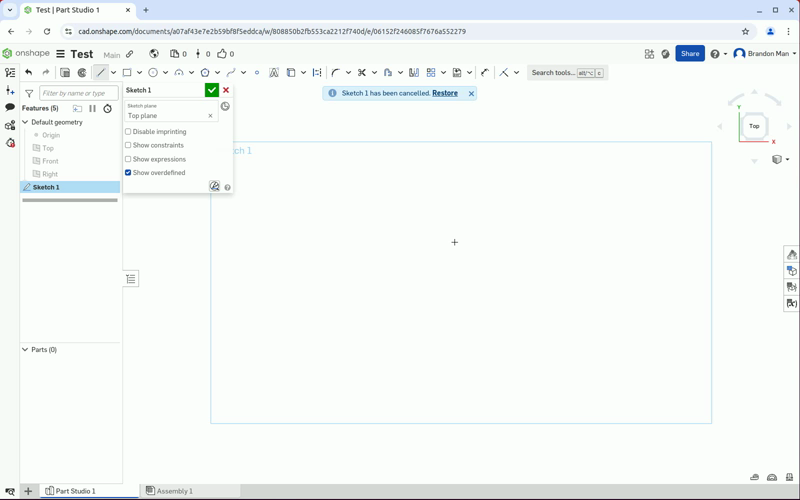
key_up(shift)
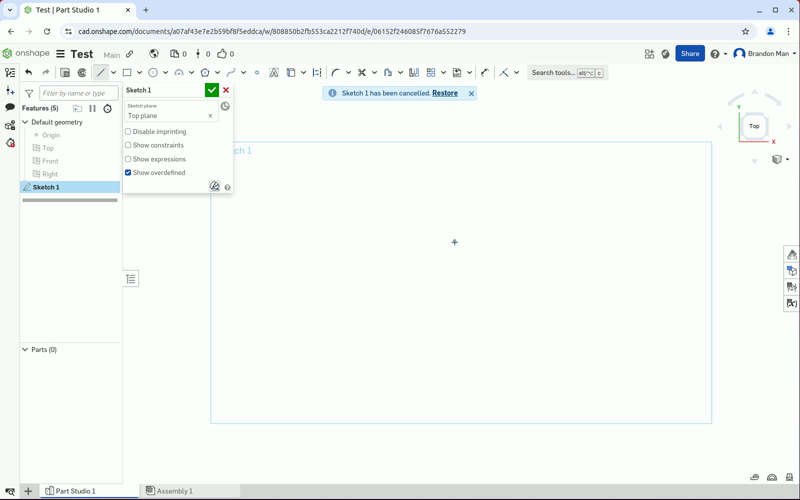
key_down(shift)
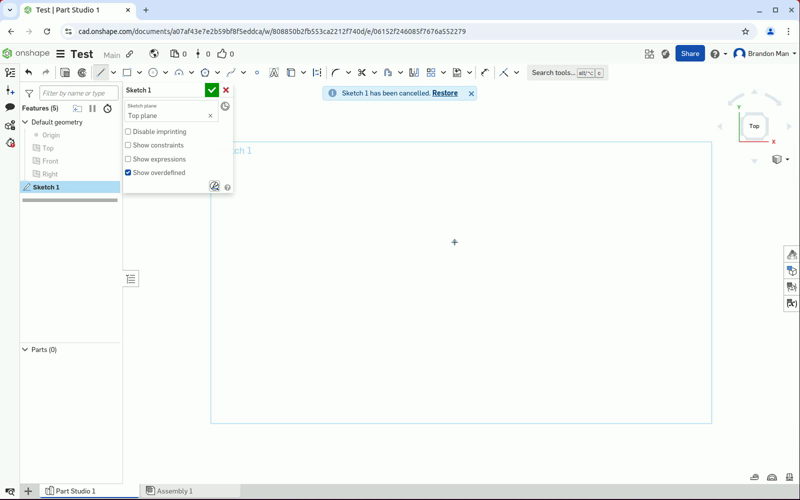
mouse_move(484, 241)
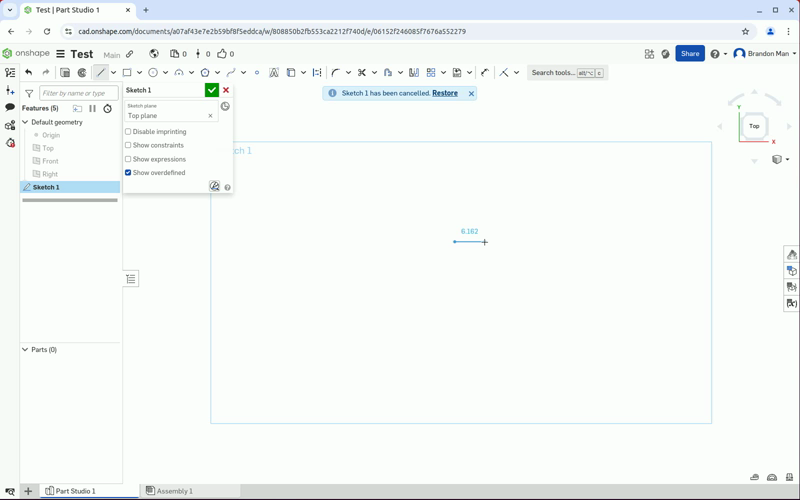
mouse_move(511, 241)
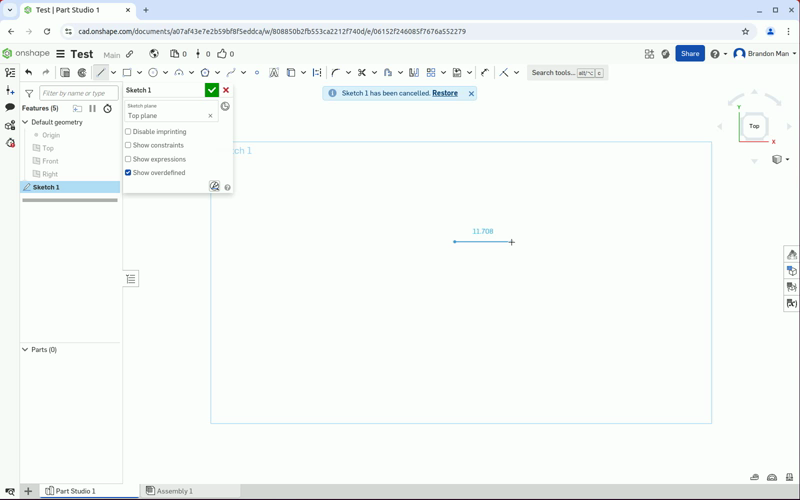
click(511, 241)
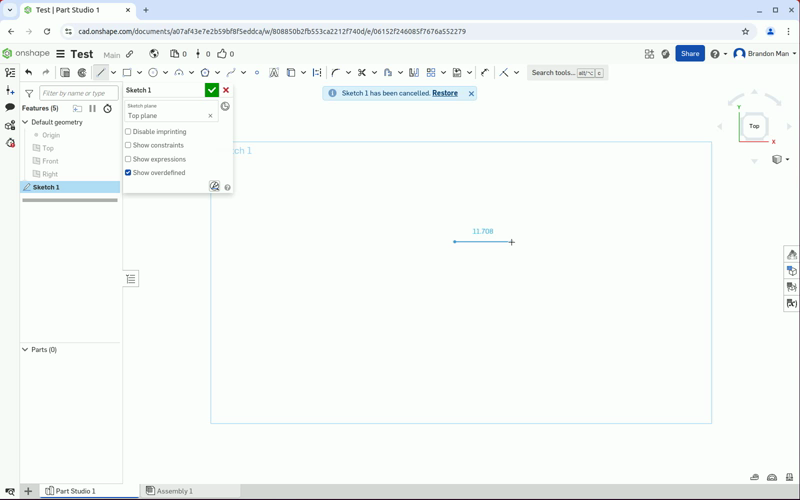
key_up(shift)
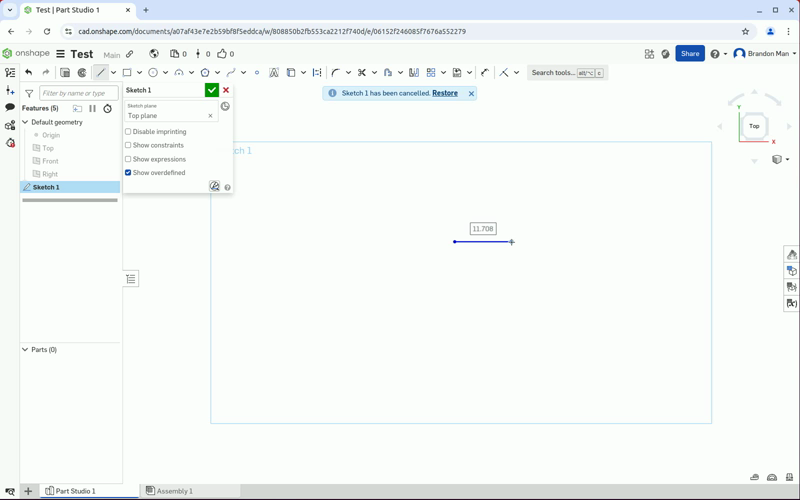
key_down(shift)
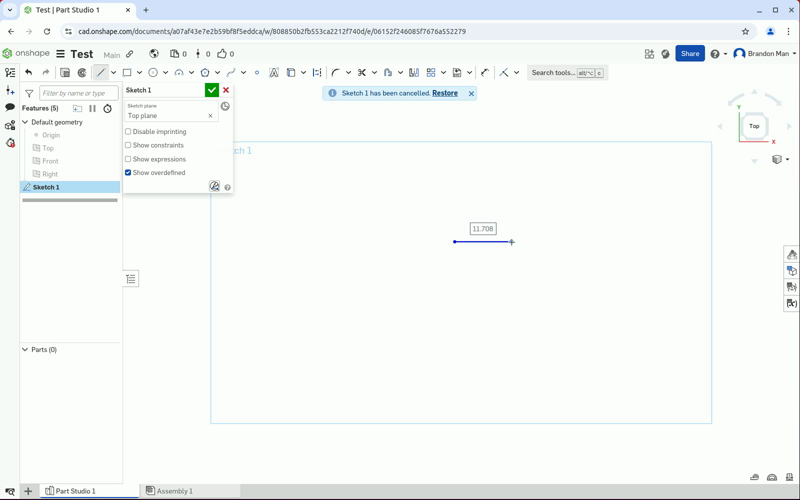
mouse_move(541, 241)
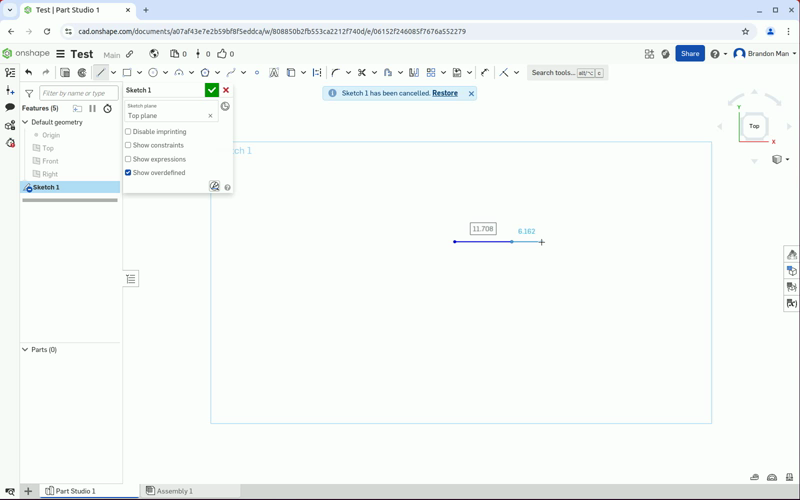
mouse_move(511, 185)
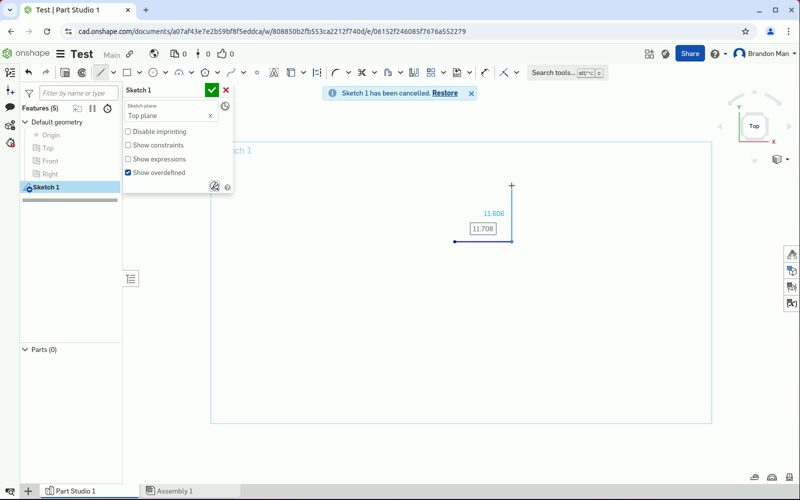
click(511, 185)
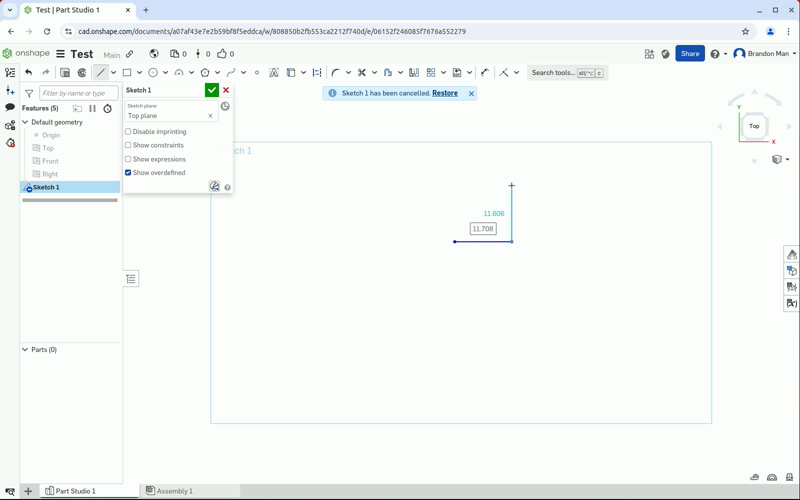
key_up(shift)
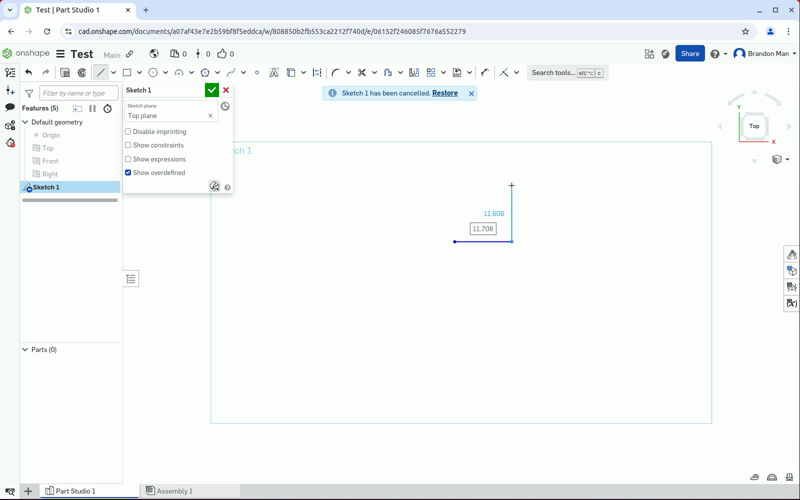
key_down(shift)
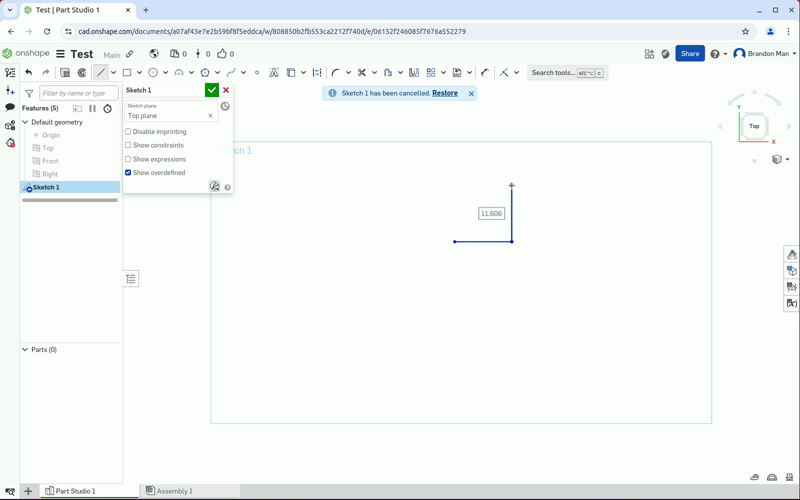
mouse_move(541, 185)
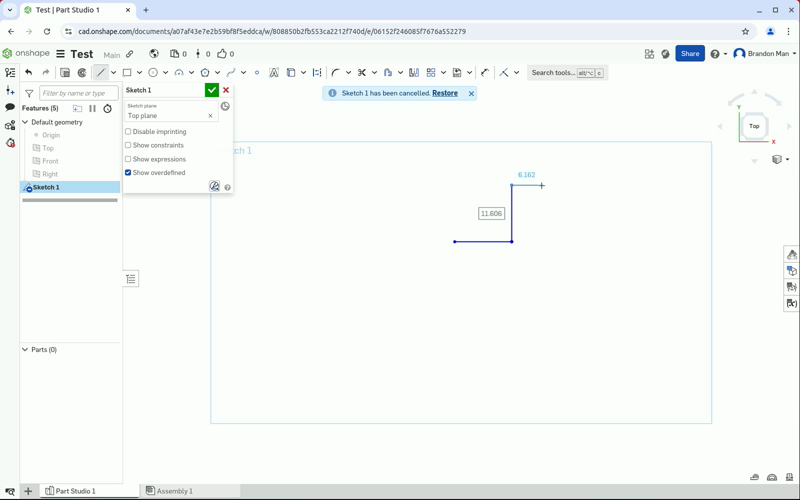
mouse_move(454, 185)
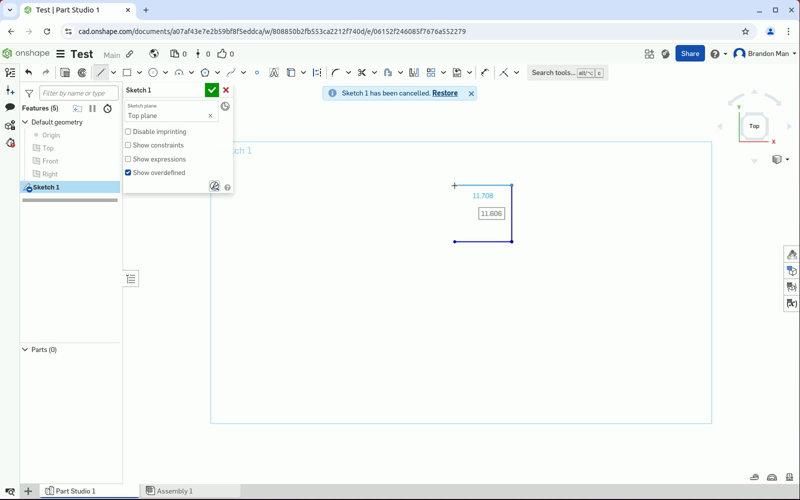
click(454, 185)
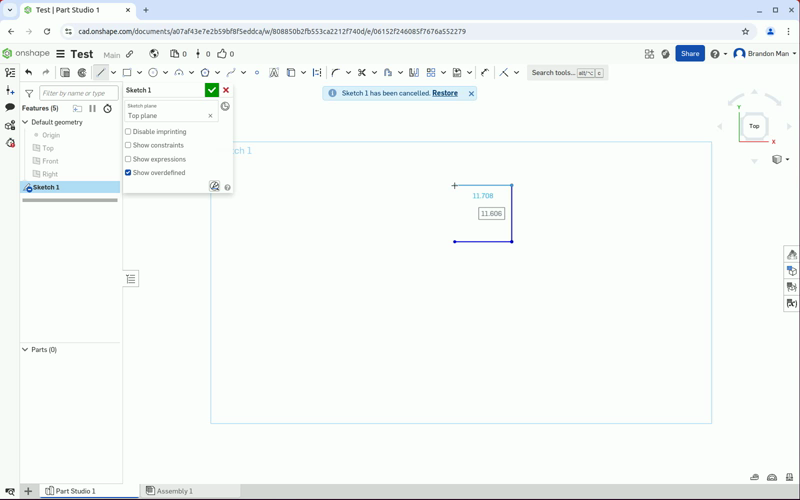
key_up(shift)
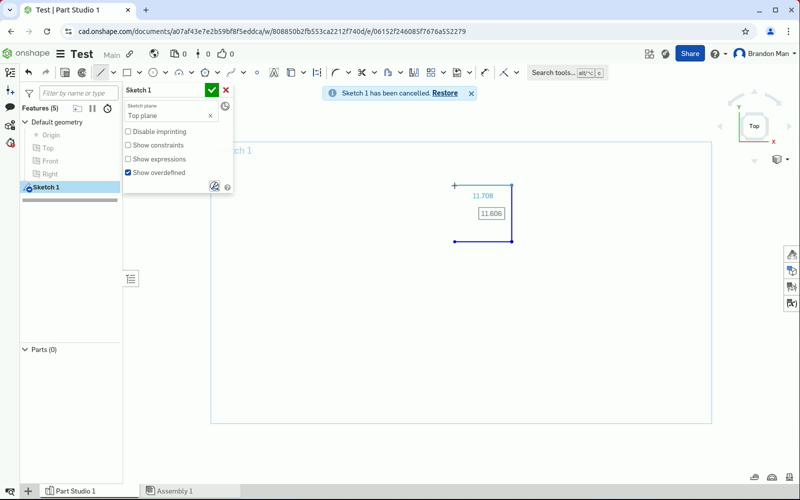
mouse_move(484, 185)
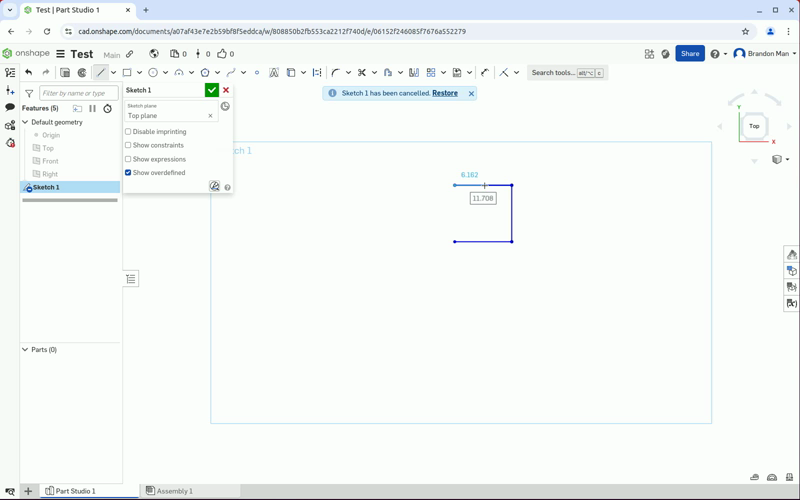
key_down(shift)
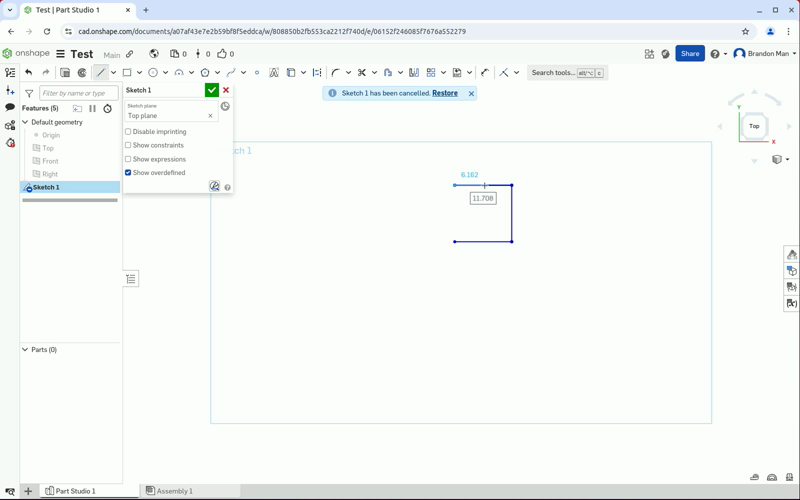
mouse_move(454, 241)
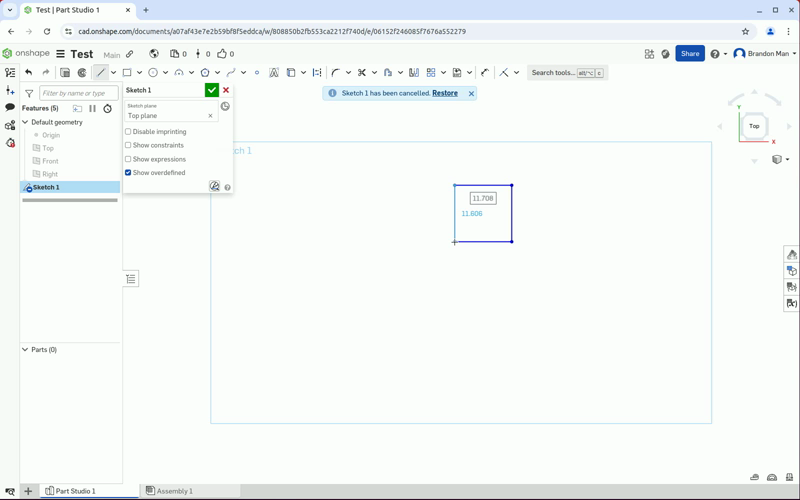
key_up(shift)
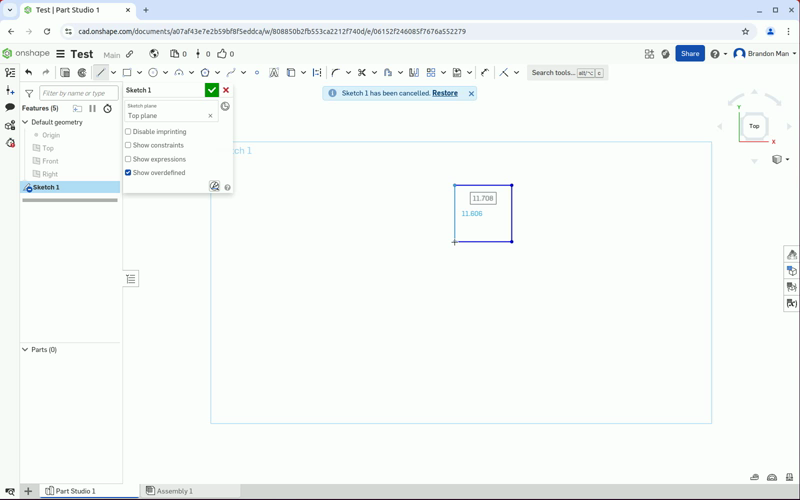
click(454, 241)
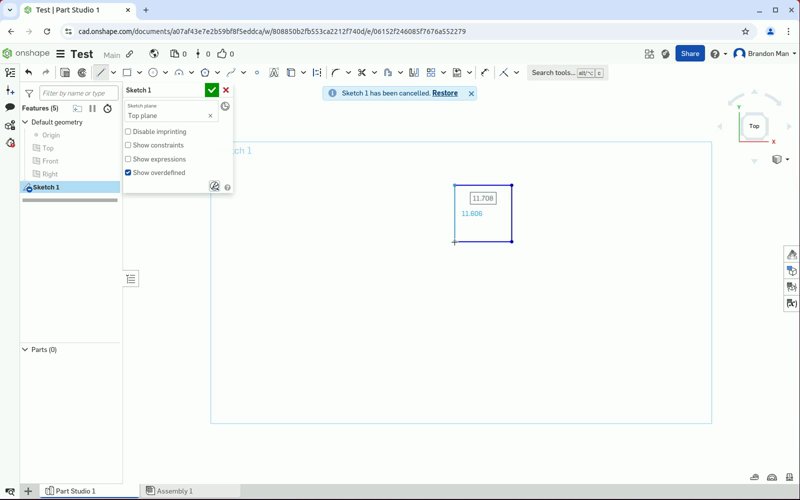
key(esc)
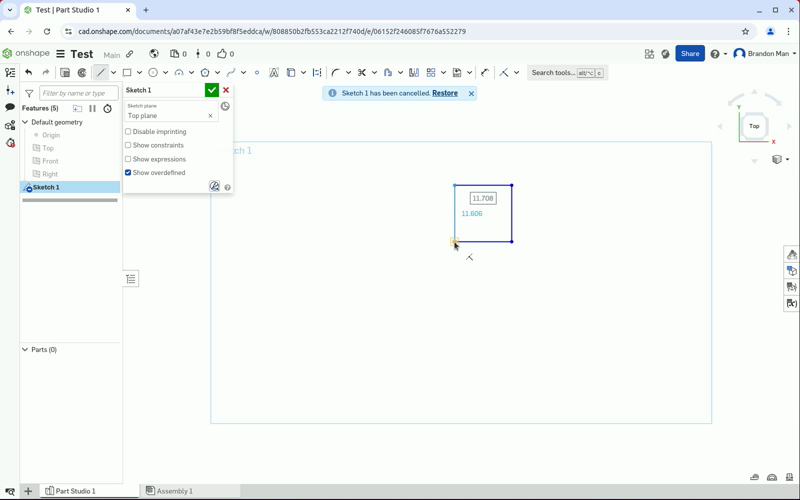
mouse_move(484, 212)
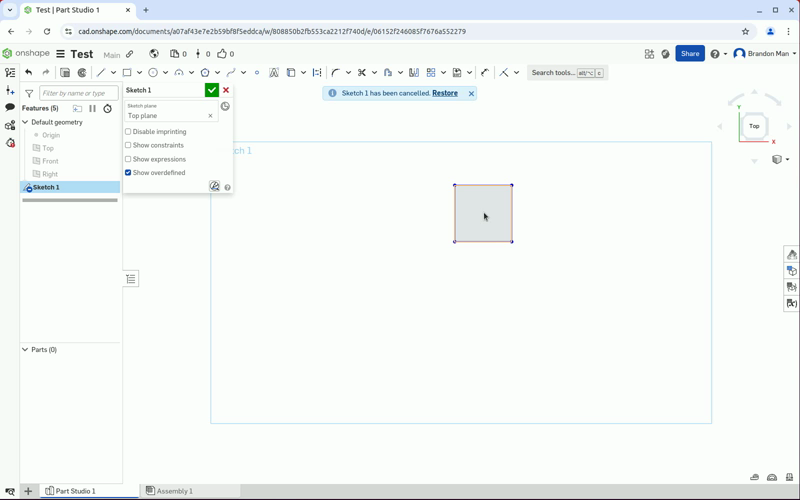
click(484, 212)
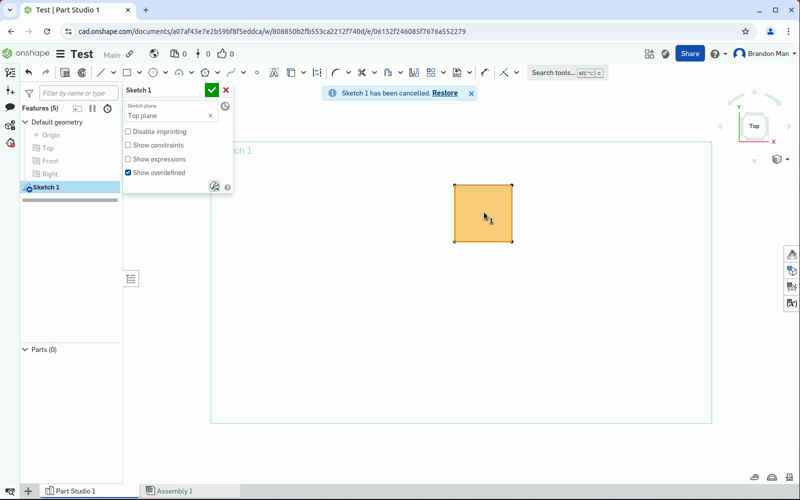
mouse_move(73, 352)
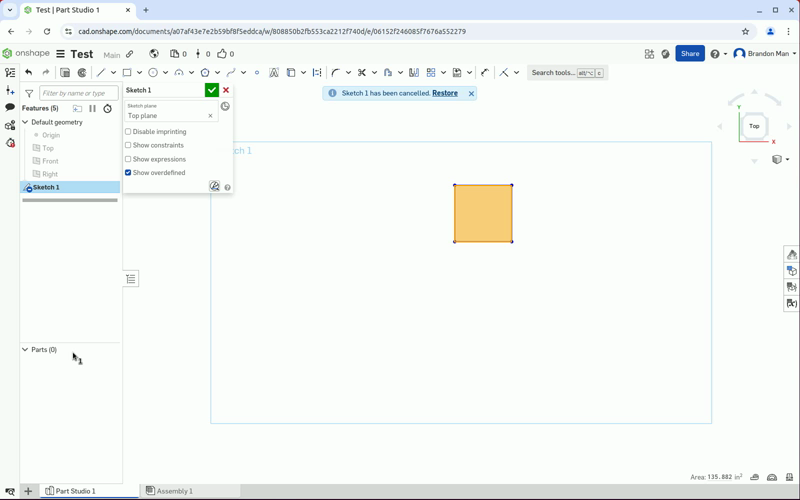
key(shift+y)
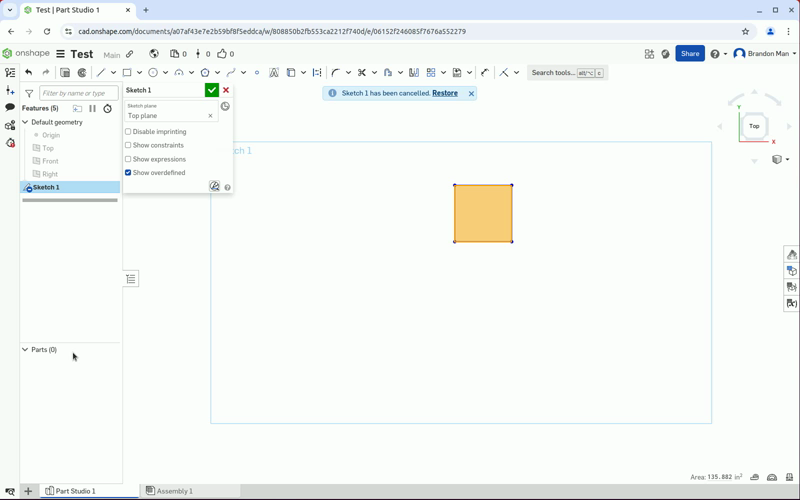
key(shift+e)
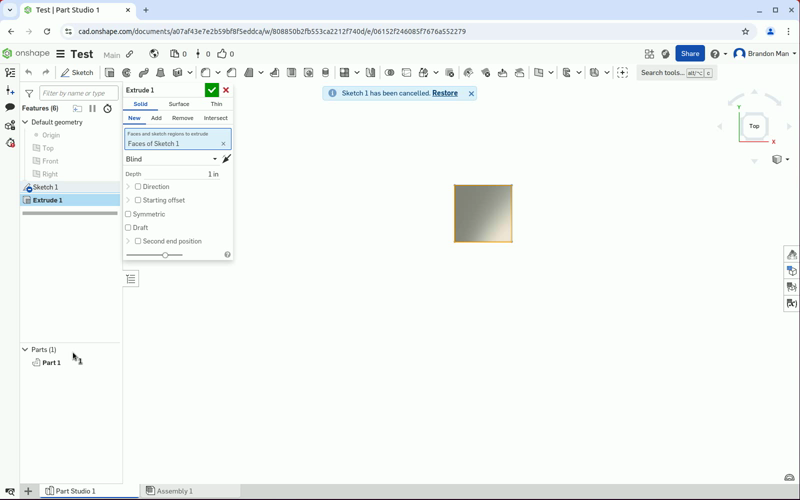
mouse_move(143, 106)
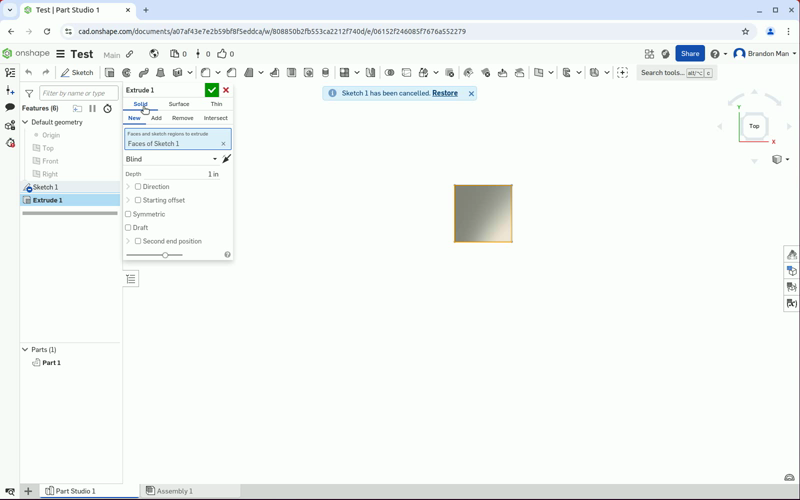
click(143, 106)
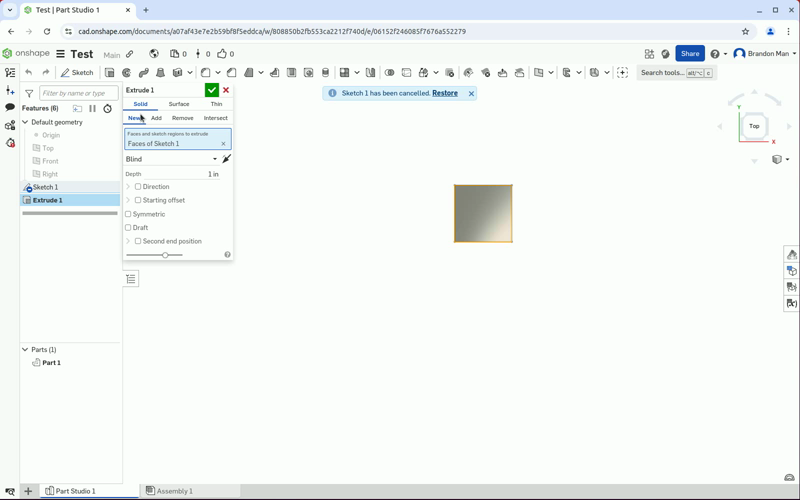
mouse_move(137, 120)
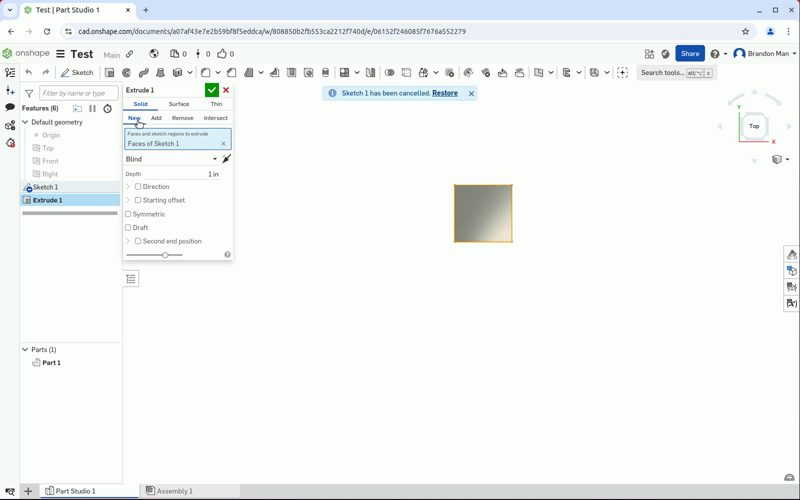
click(137, 120)
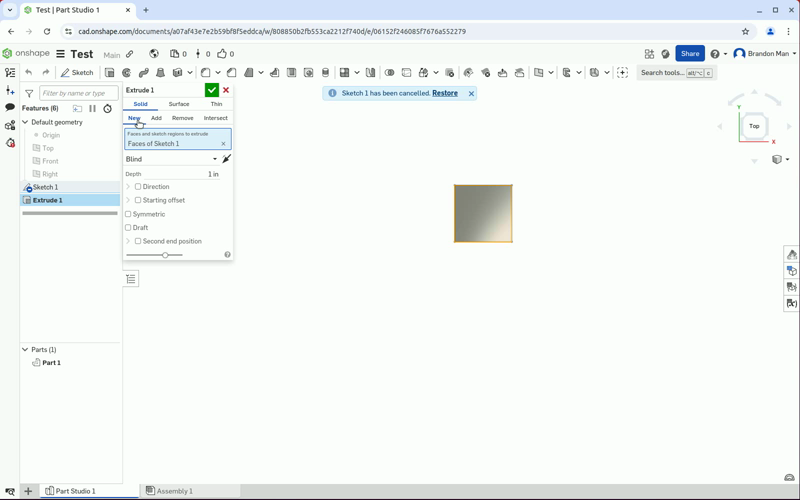
key(tab, 4)
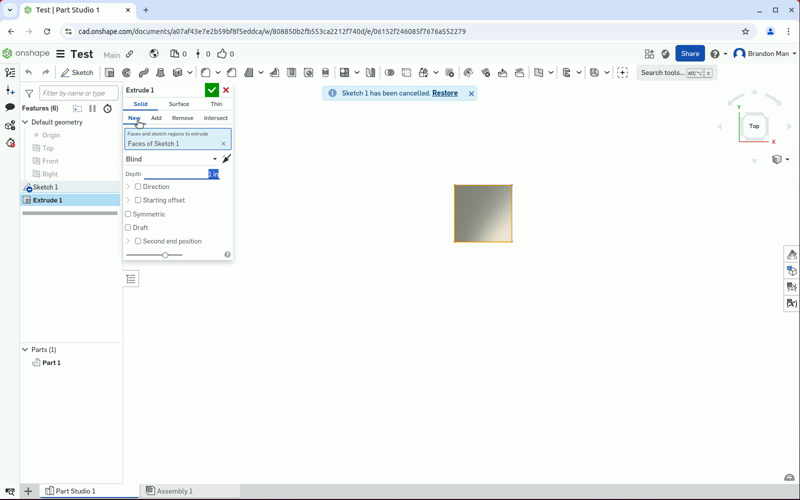
text(11.554)
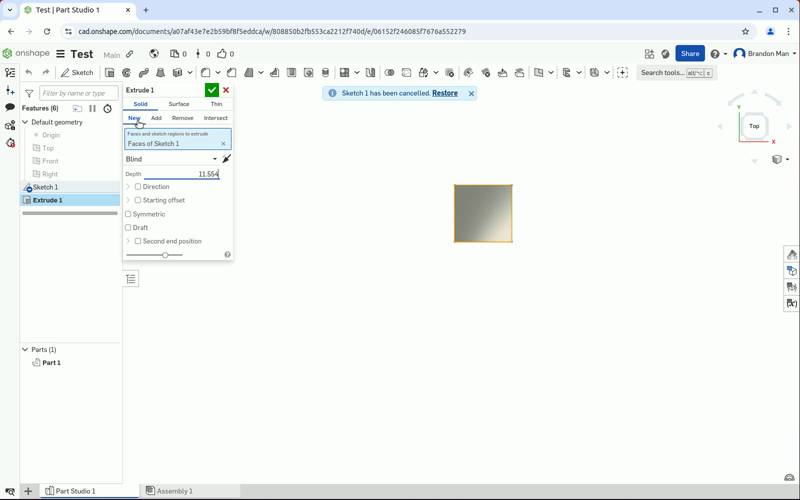
key(enter)
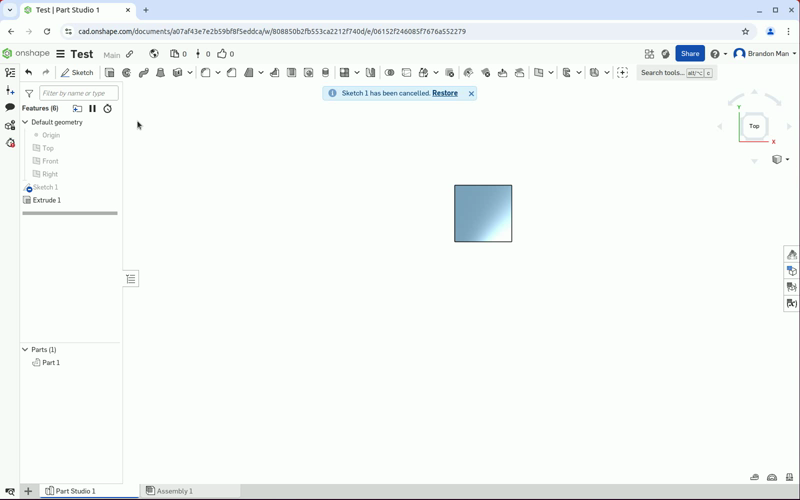
key(shift+h)
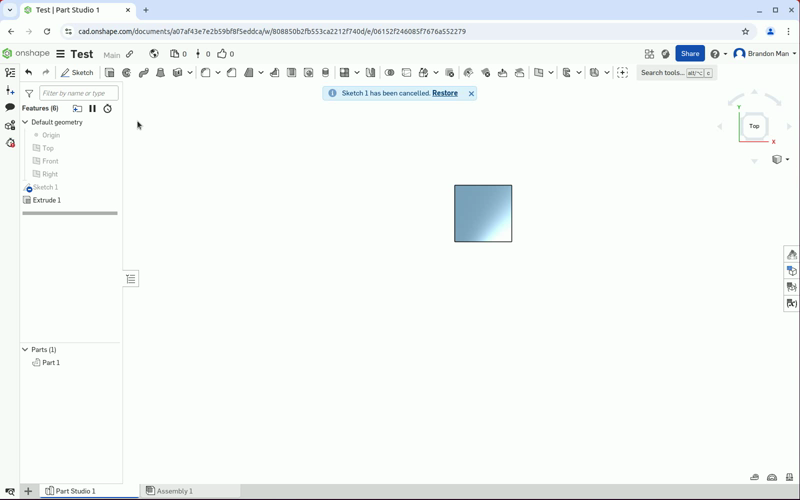
key(shift+h)
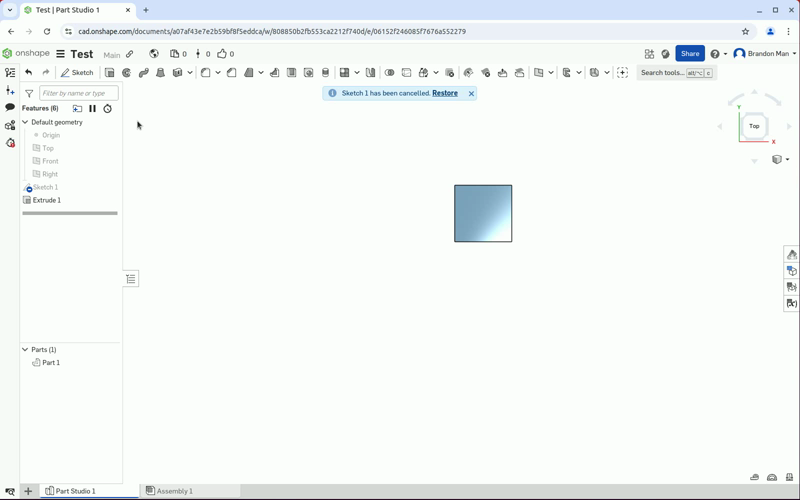
mouse_move(73, 189)
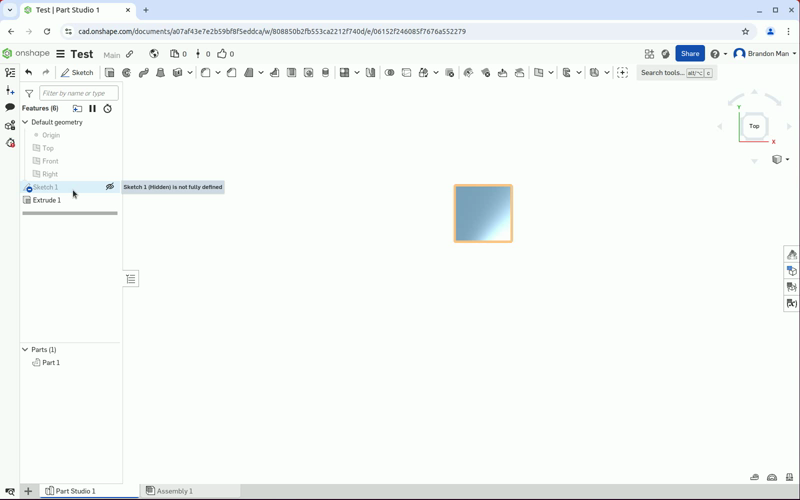
click(73, 189)
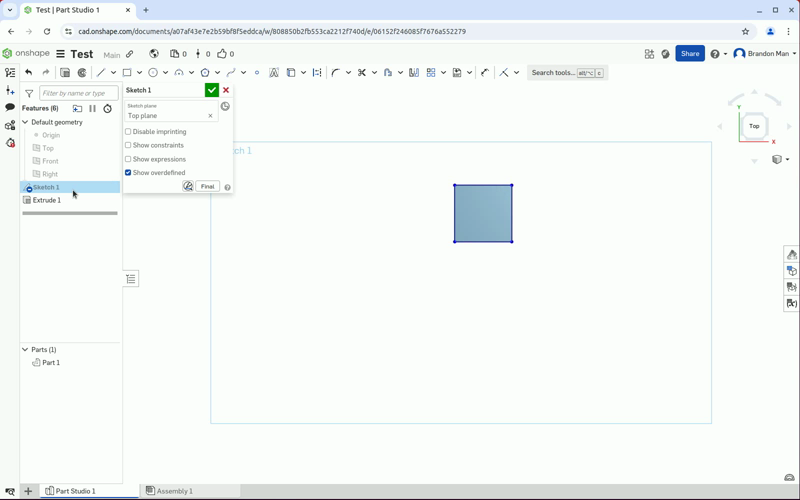
mouse_move(229, 92)
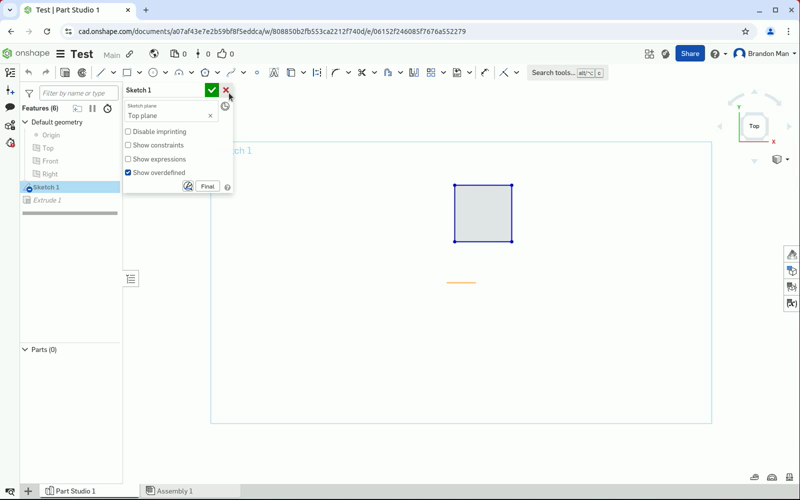
click(229, 92)
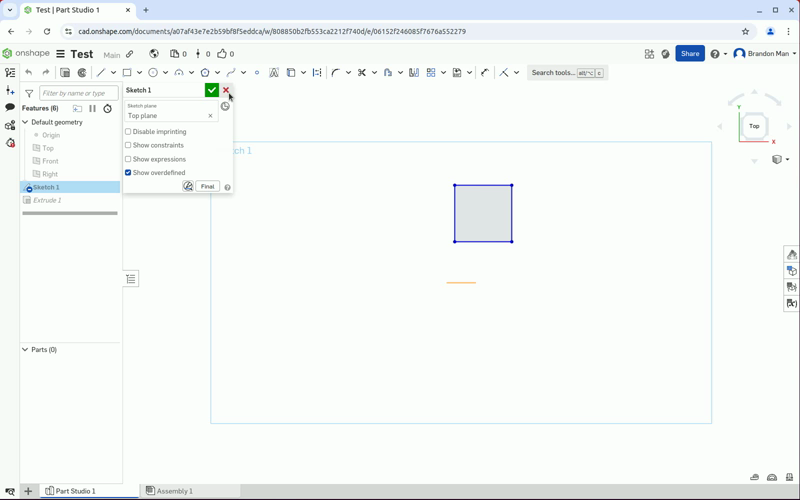
key(shift+s)
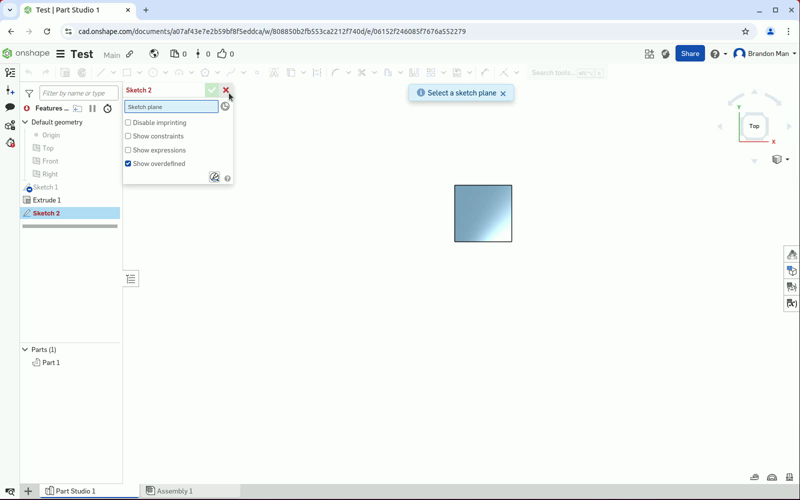
mouse_move(73, 150)
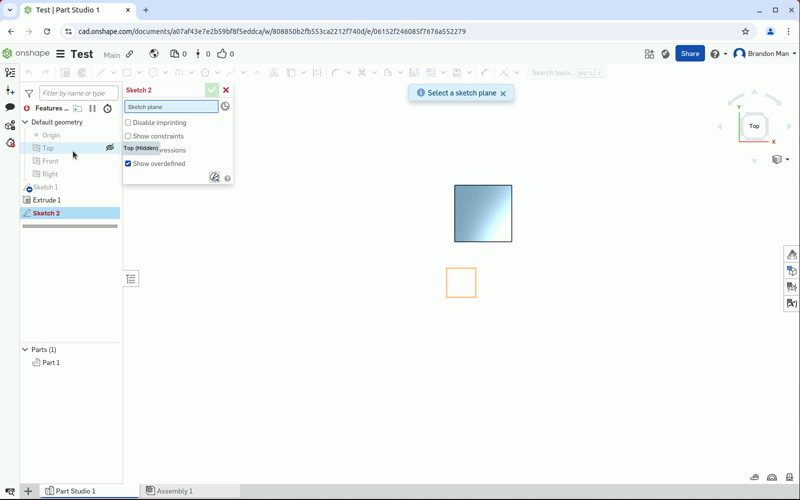
click(73, 150)
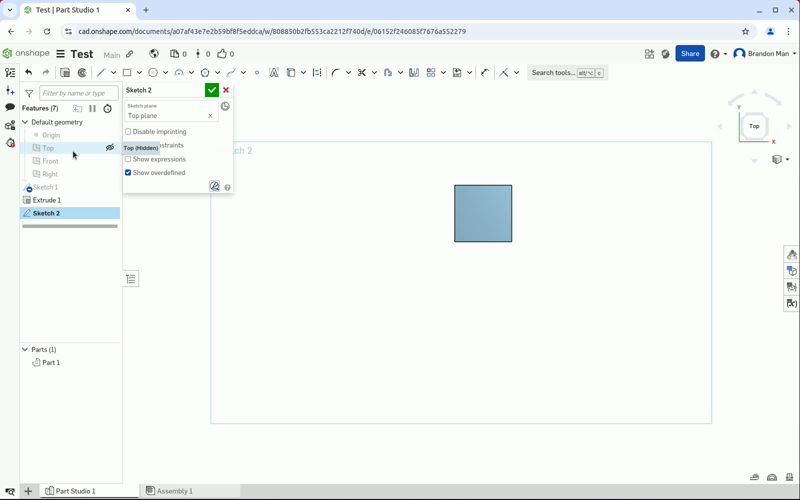
mouse_move(73, 352)
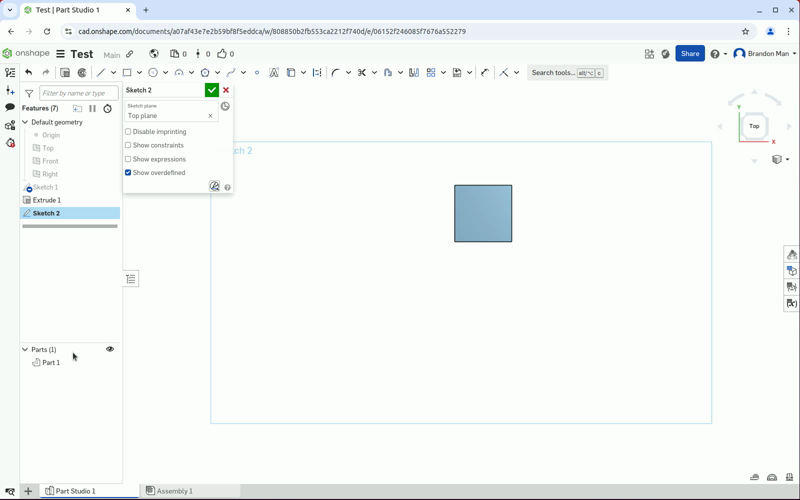
key(y)
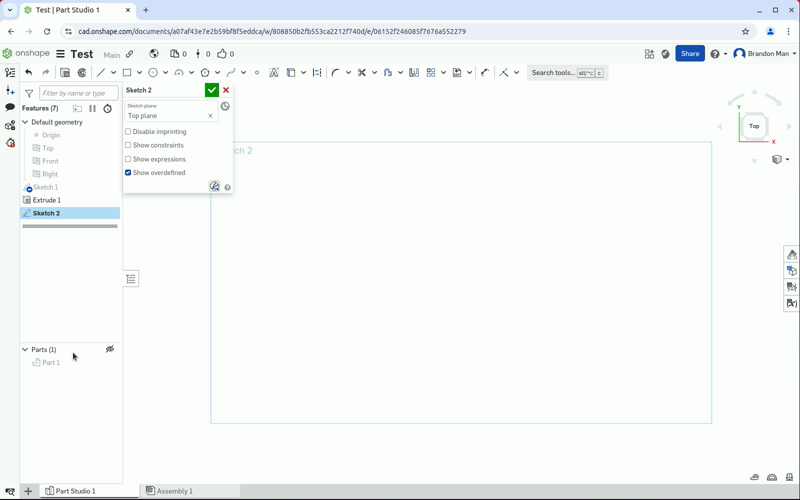
key(l)
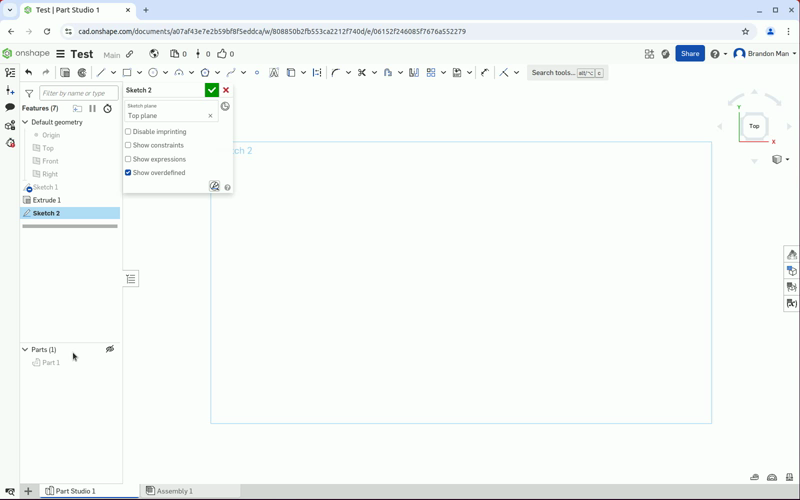
key_down(shift)
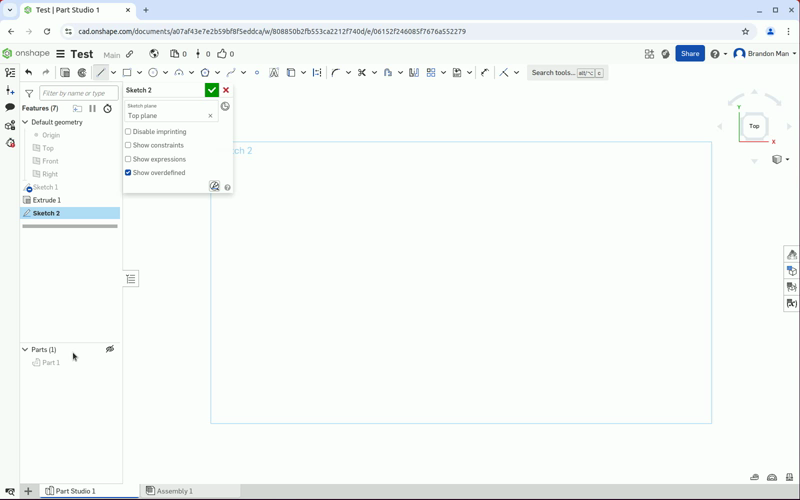
mouse_move(398, 298)
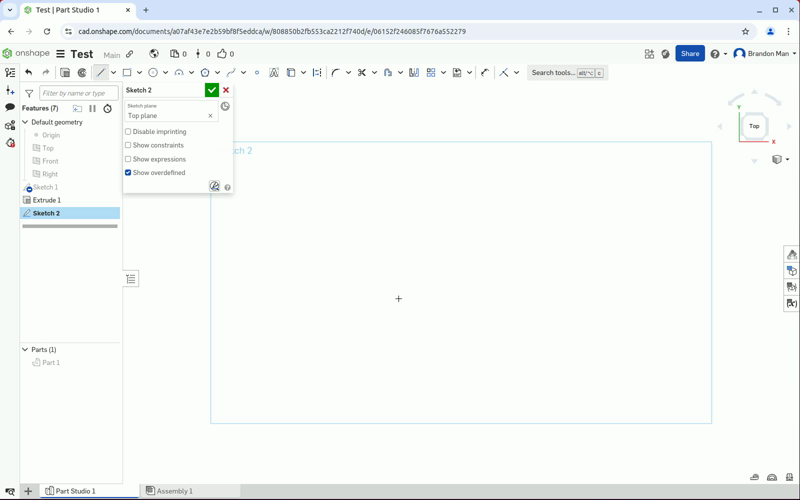
click(398, 298)
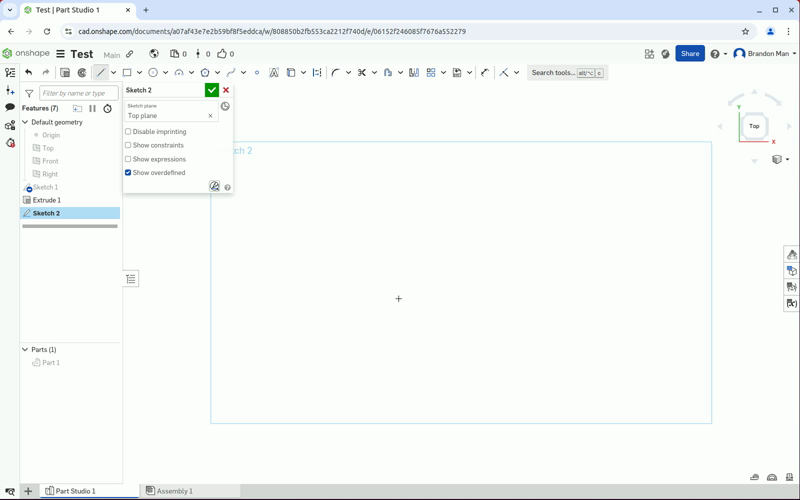
key_up(shift)
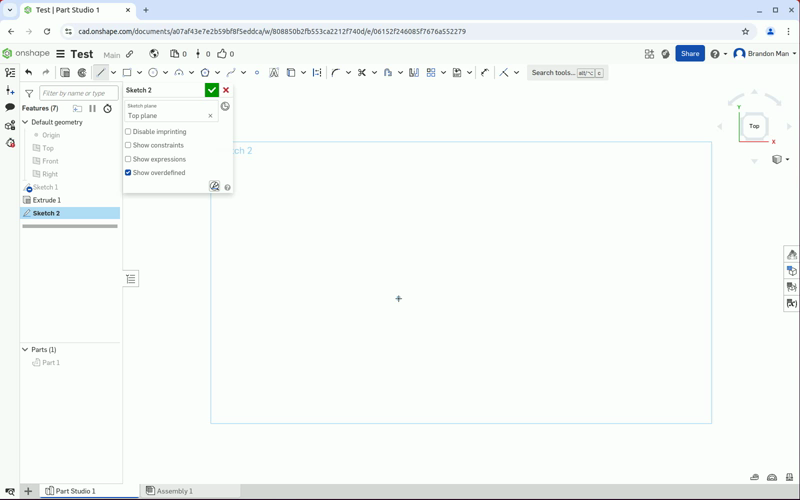
key_down(shift)
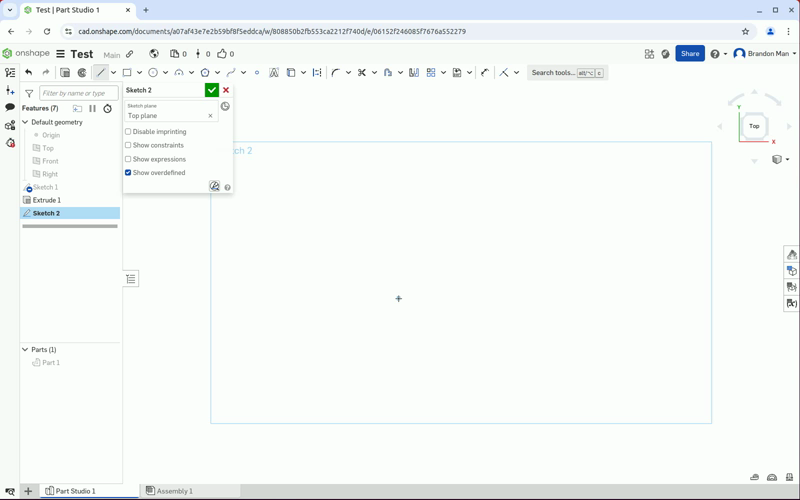
mouse_move(428, 298)
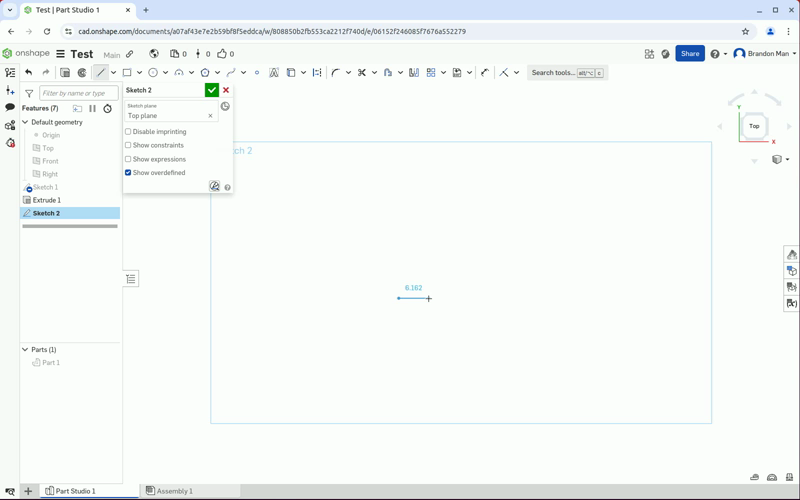
mouse_move(455, 298)
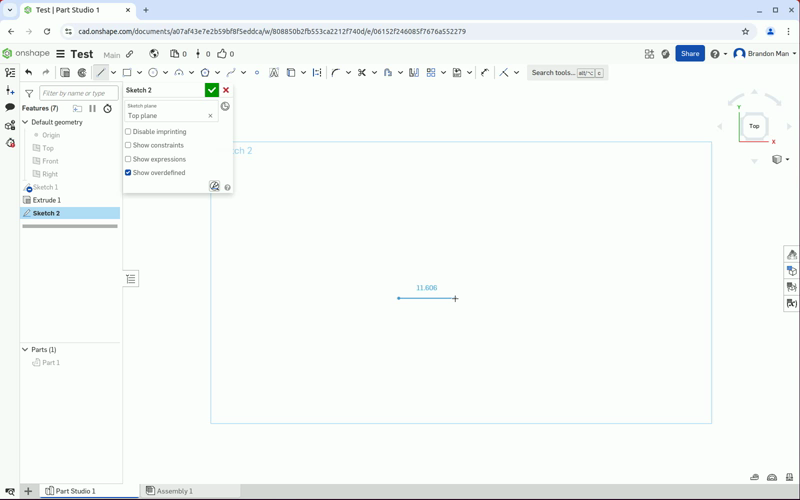
click(455, 298)
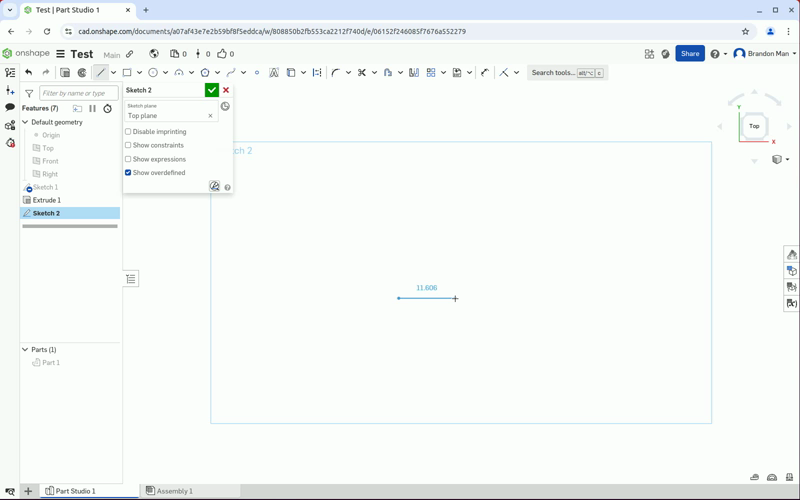
key_up(shift)
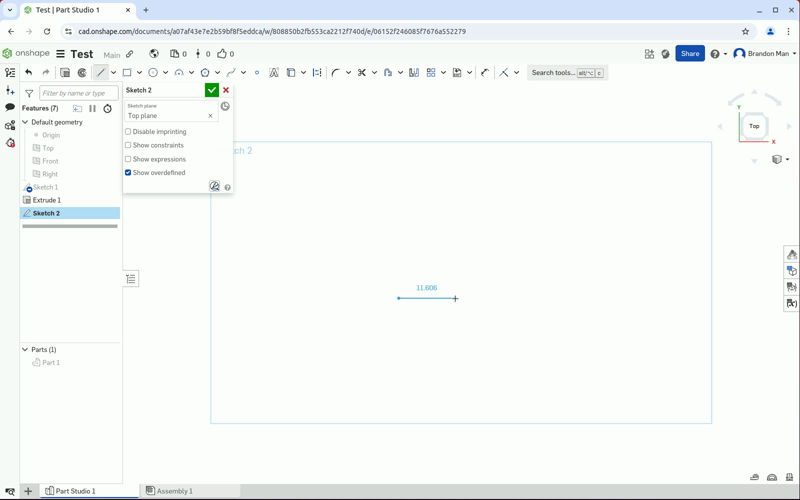
key_down(shift)
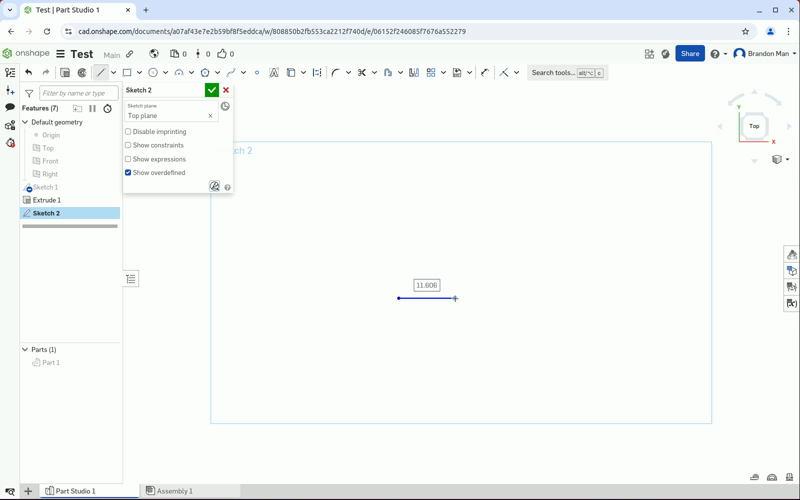
mouse_move(485, 298)
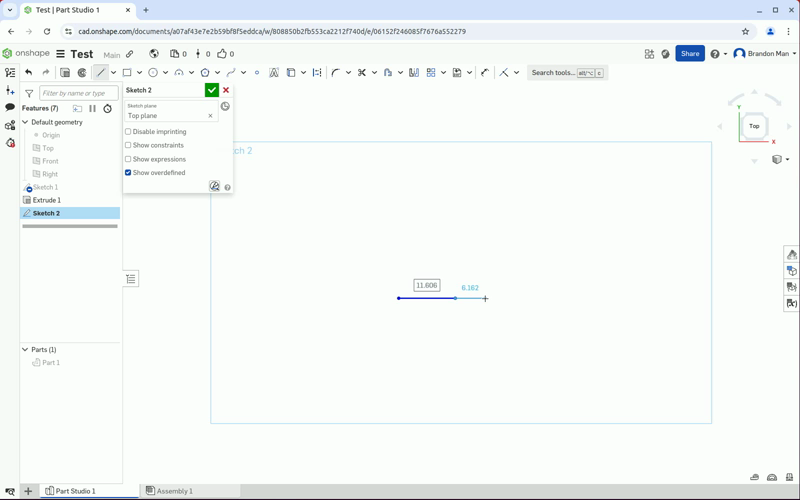
mouse_move(455, 241)
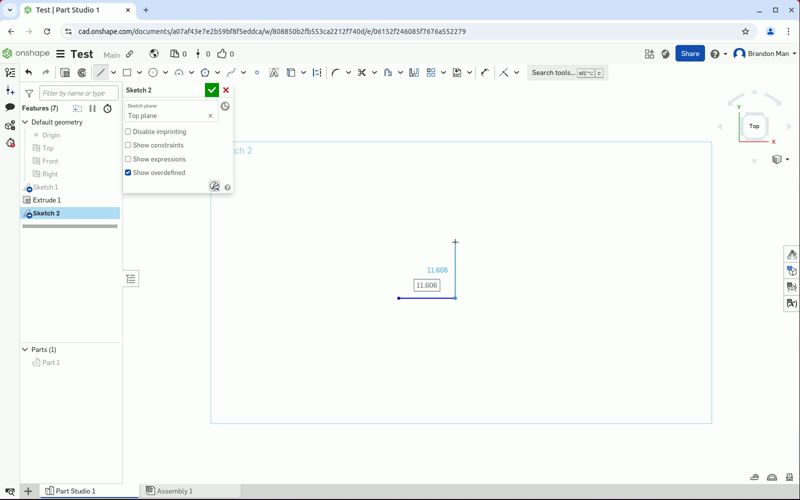
click(455, 241)
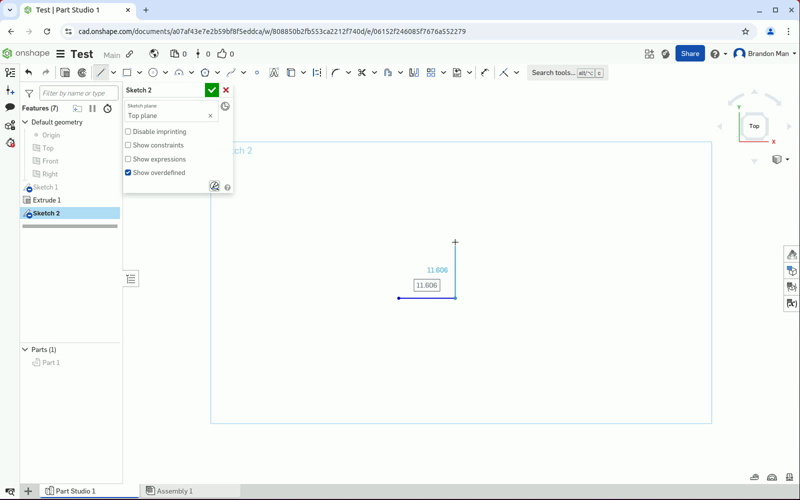
key_up(shift)
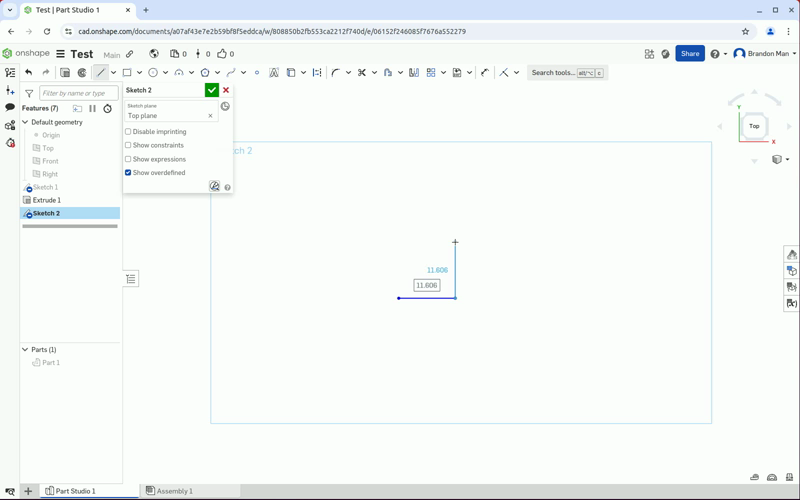
key_down(shift)
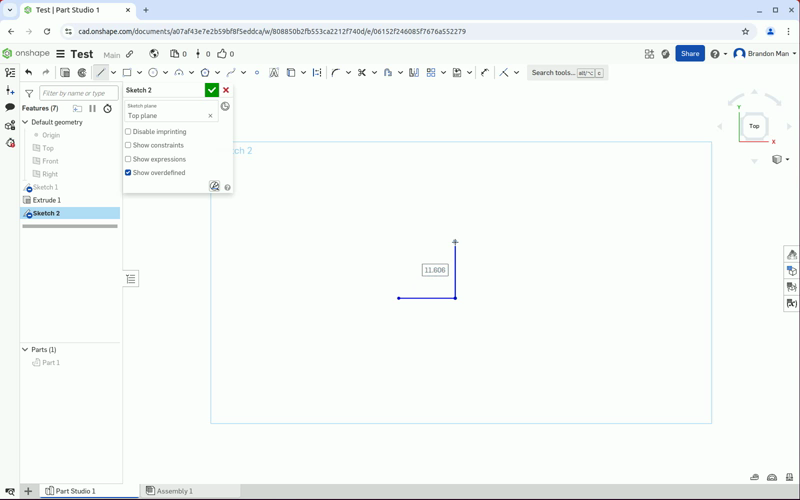
mouse_move(485, 241)
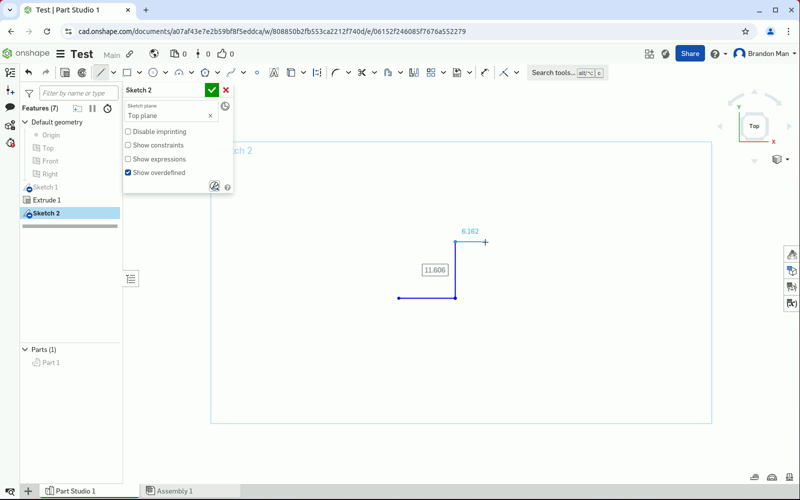
mouse_move(398, 241)
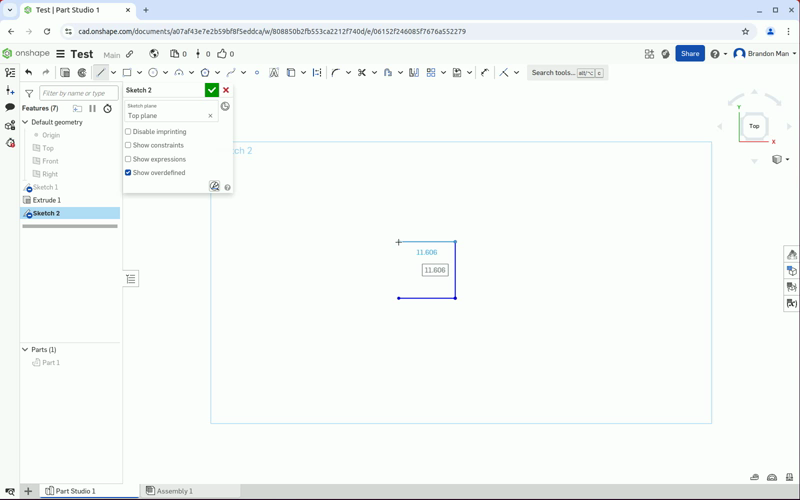
click(398, 241)
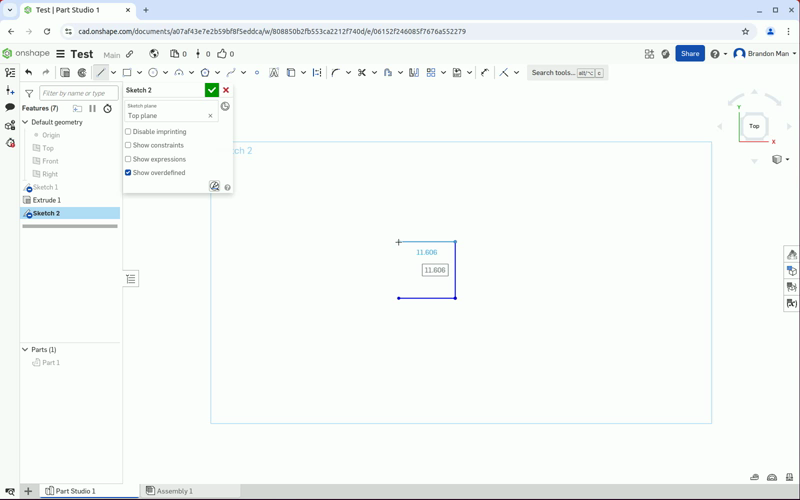
key_up(shift)
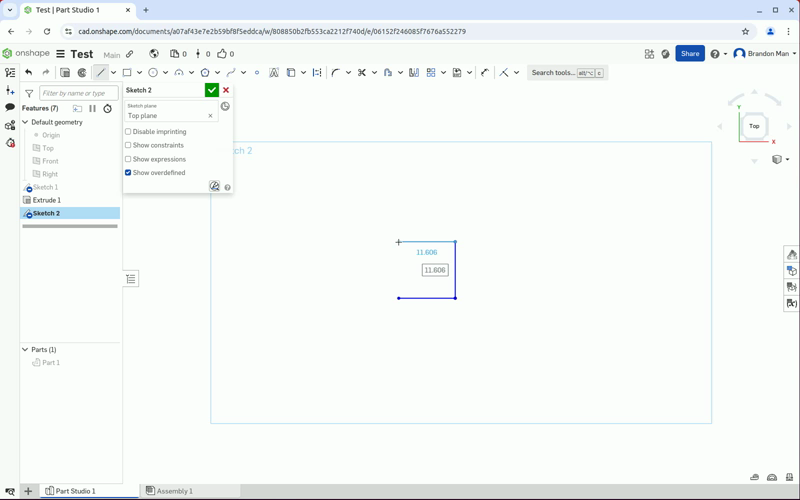
mouse_move(428, 241)
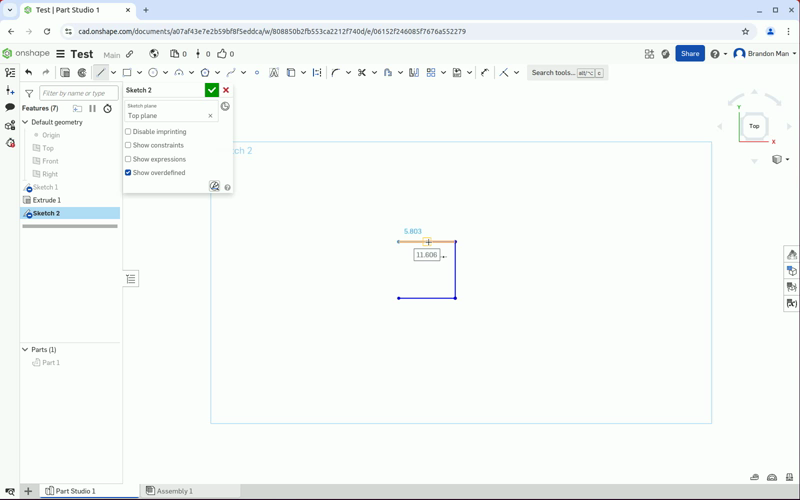
key_down(shift)
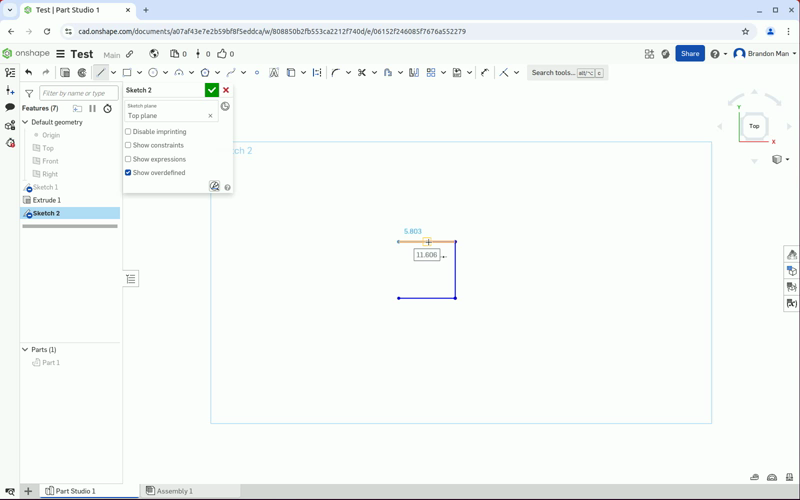
mouse_move(398, 298)
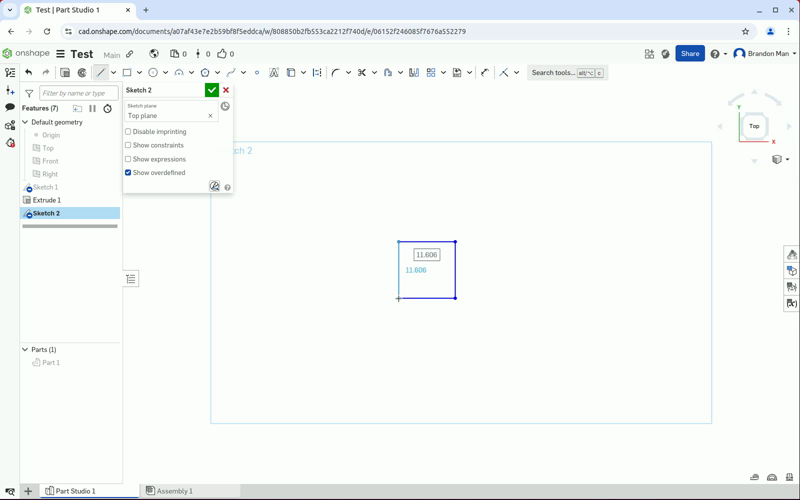
key_up(shift)
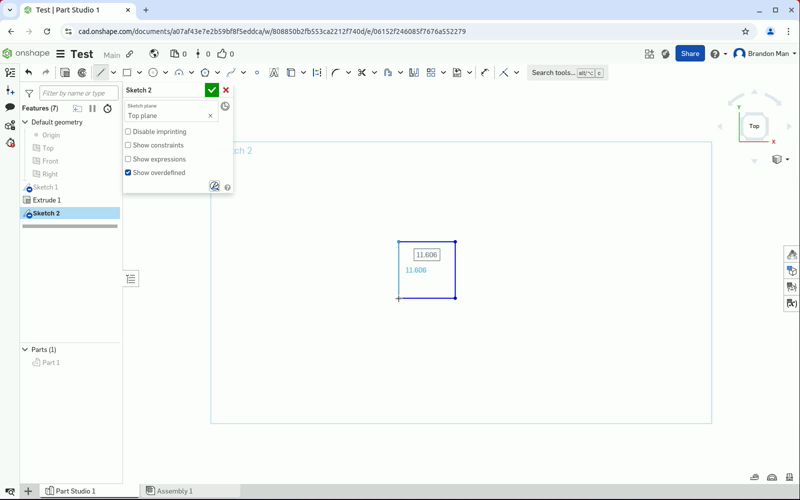
click(398, 298)
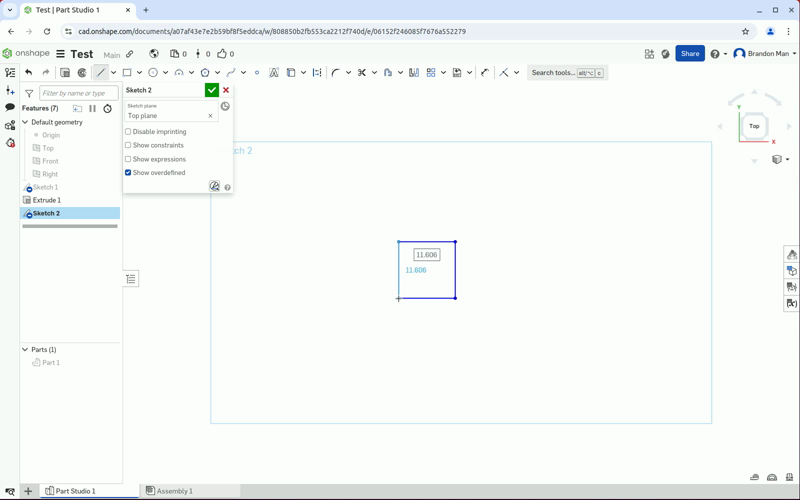
key(esc)
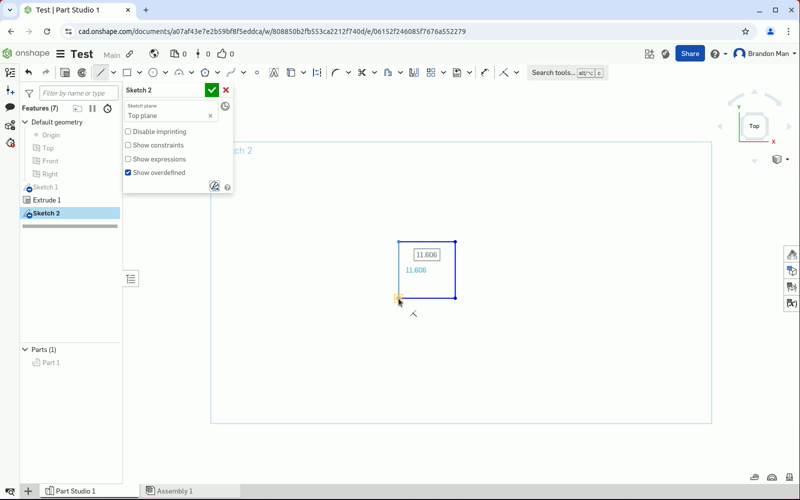
mouse_move(405, 247)
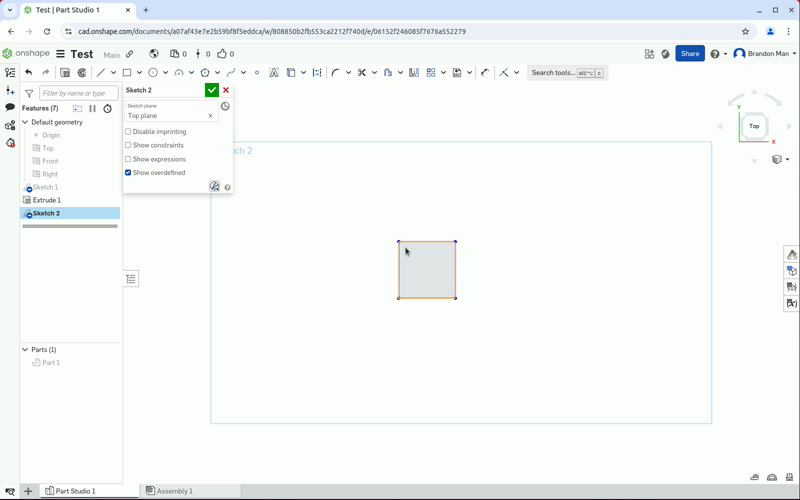
click(405, 247)
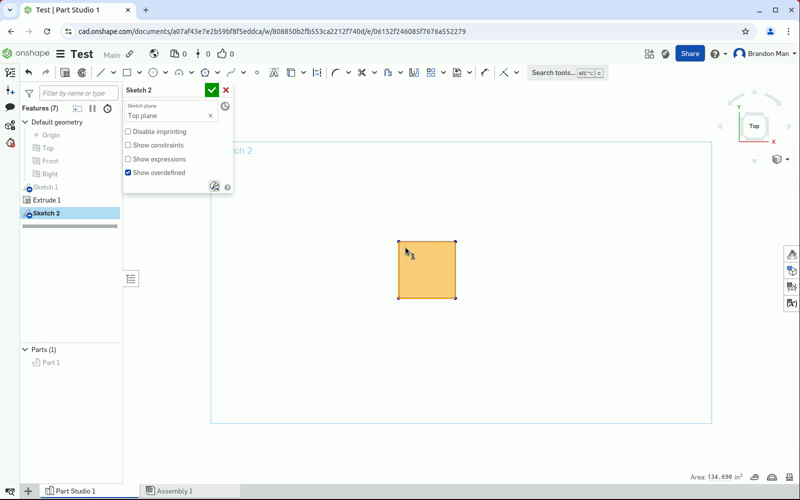
mouse_move(73, 352)
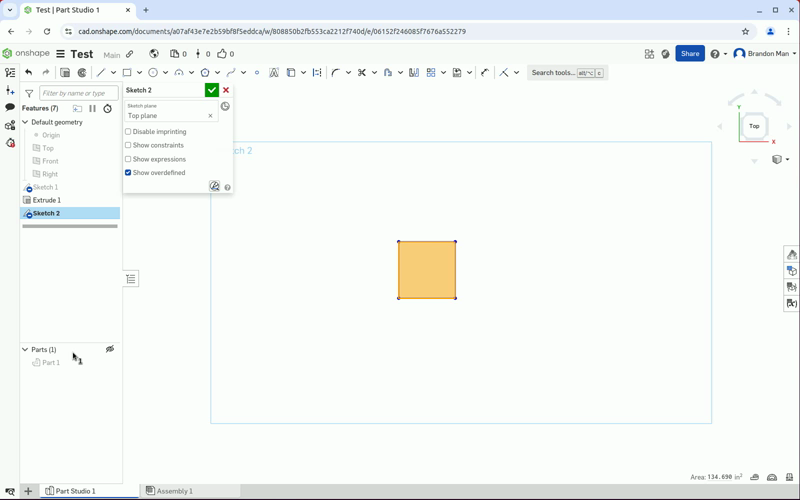
key(shift+y)
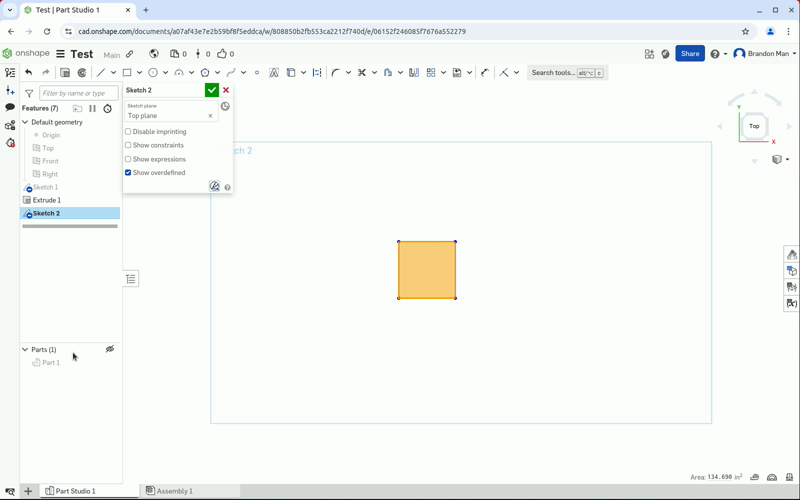
key(shift+e)
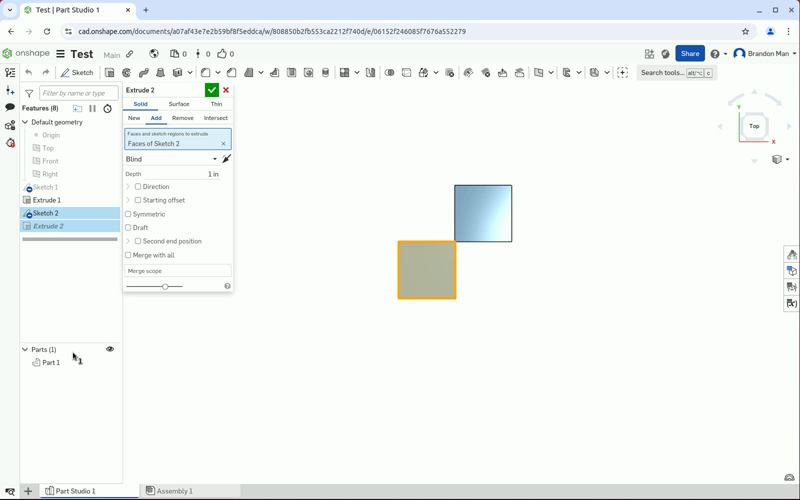
mouse_move(143, 106)
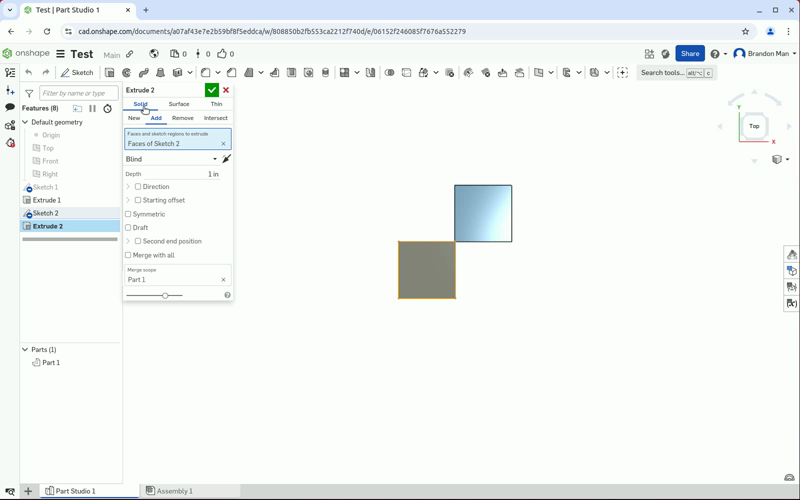
click(143, 106)
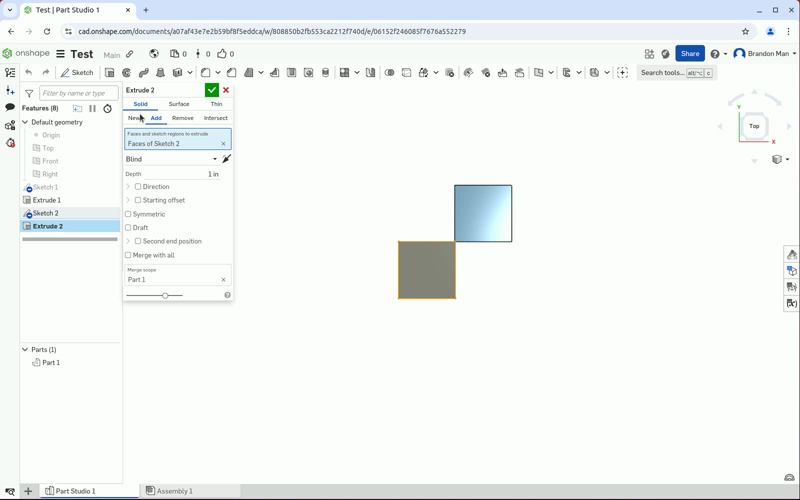
mouse_move(137, 120)
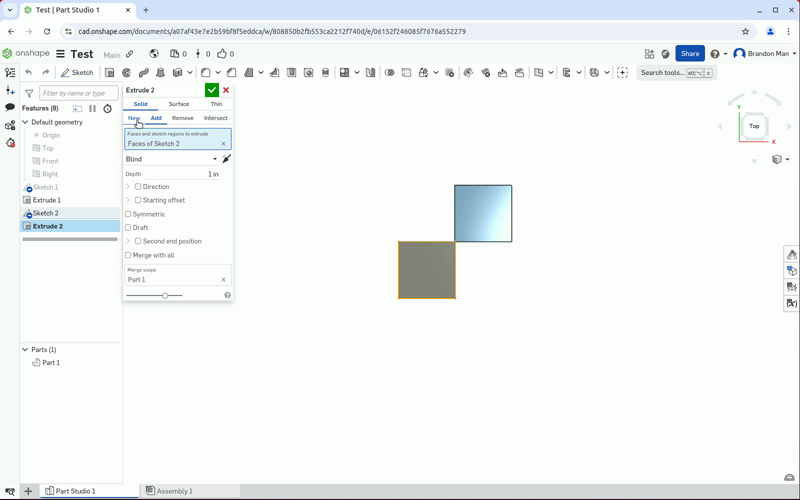
click(137, 120)
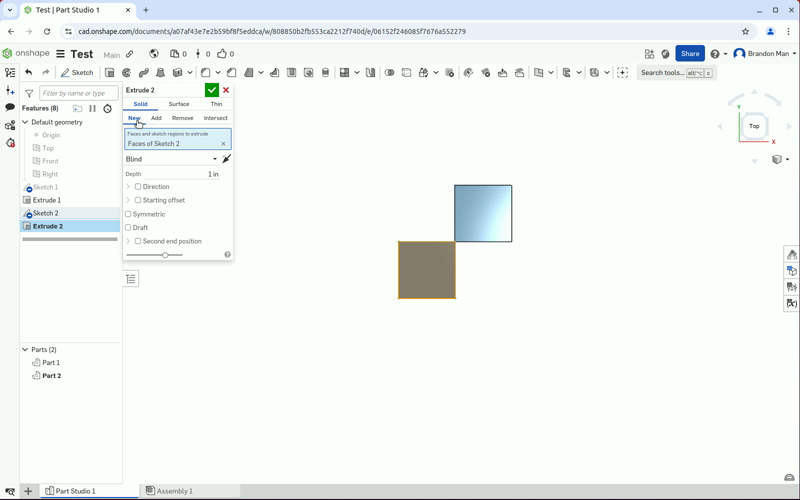
key(tab, 4)
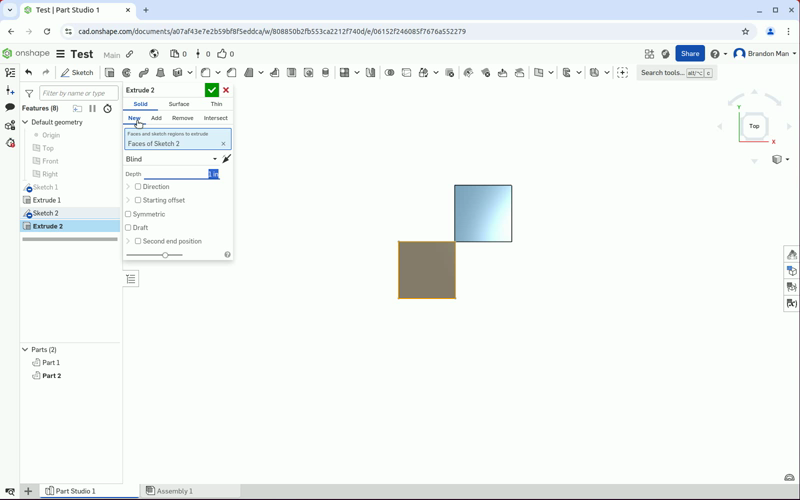
text(11.554)
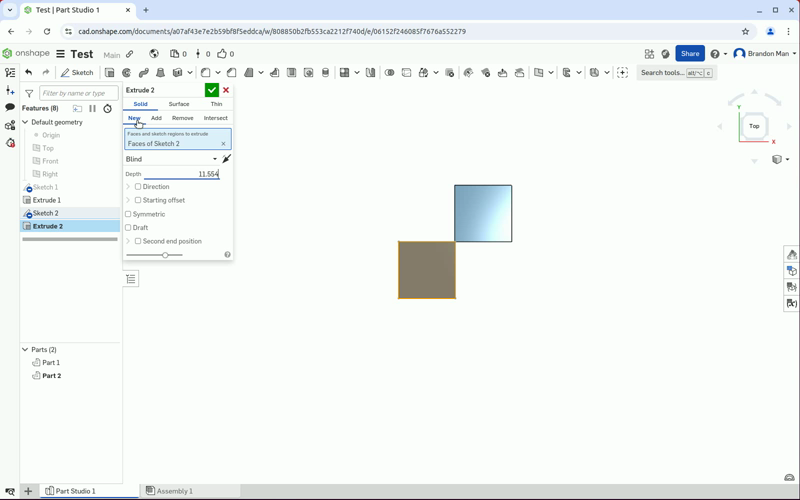
key(enter)
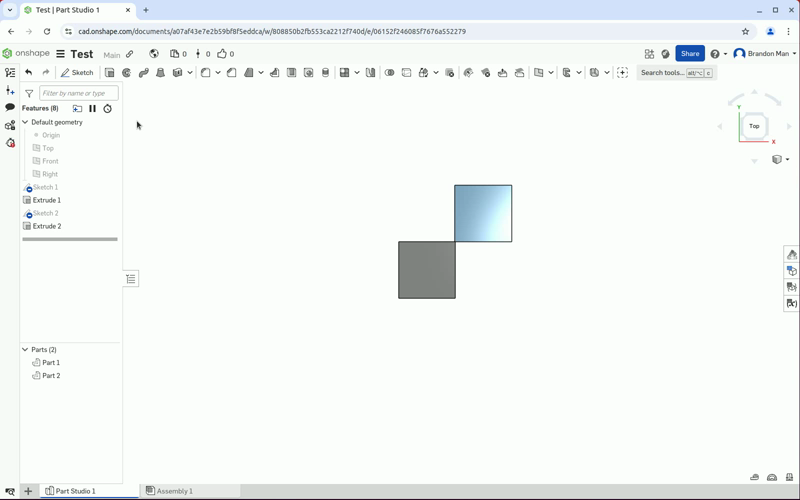
key(shift+h)
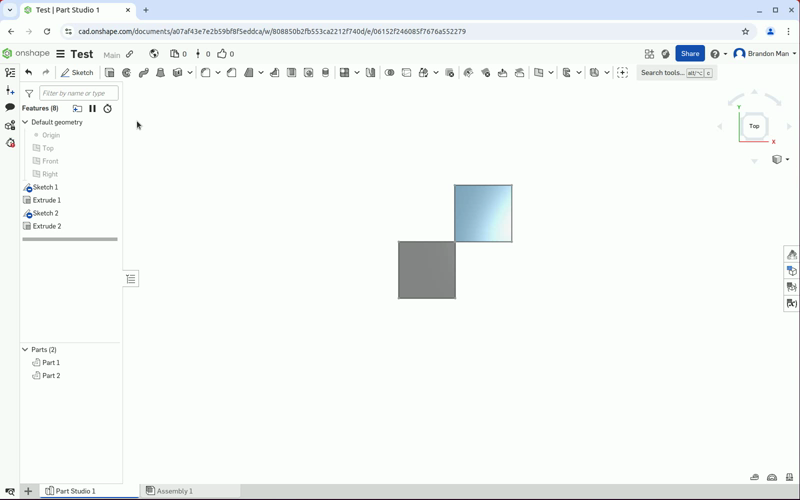
key(shift+h)
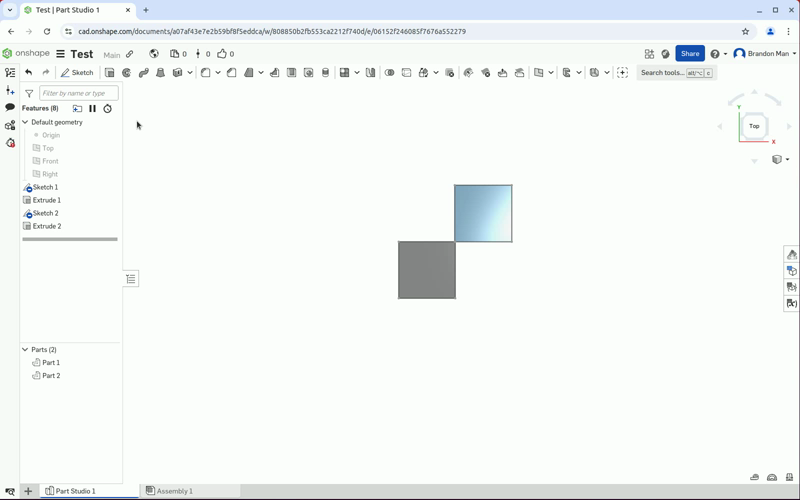
key(shift+7)
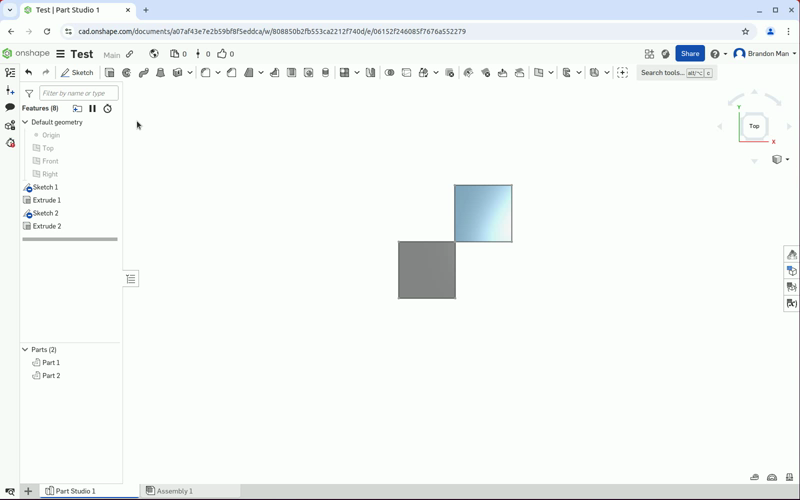
key(up, 3)
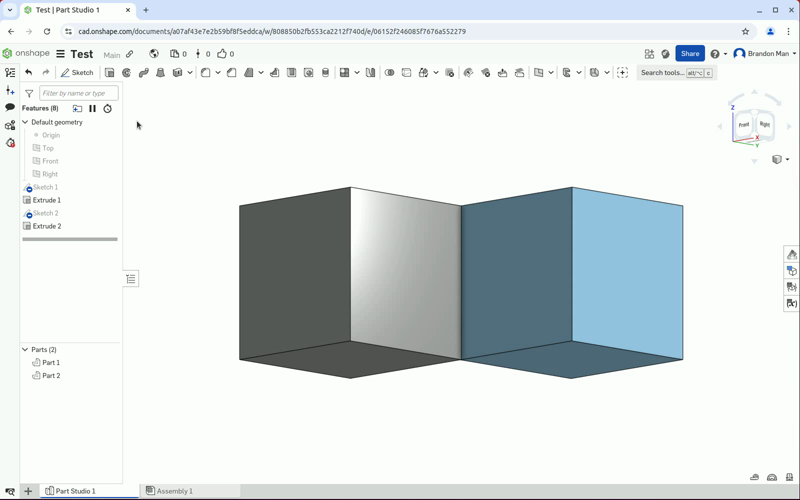
key(left, 3)
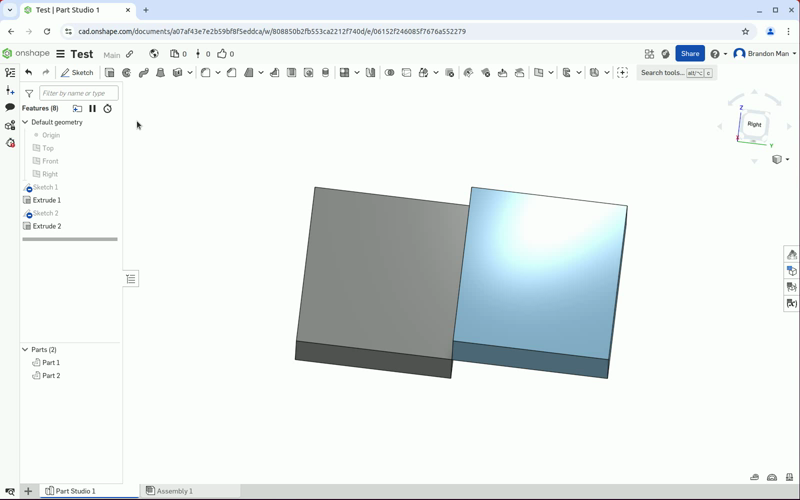
key(right, 3)
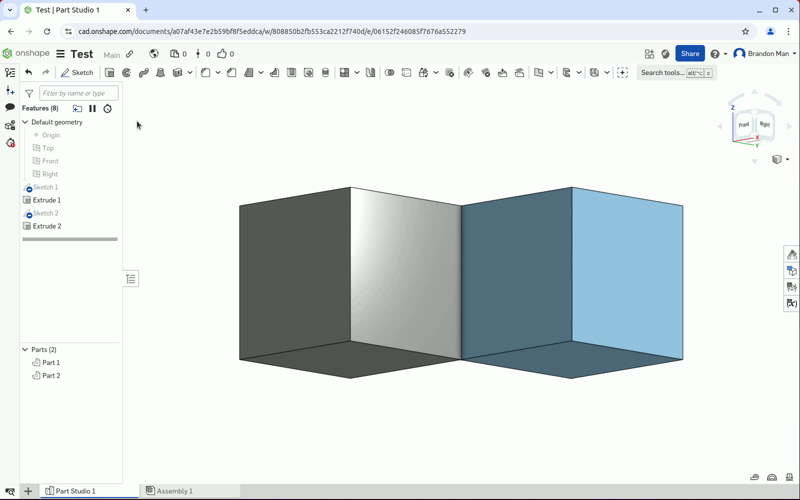
key(down, 3)
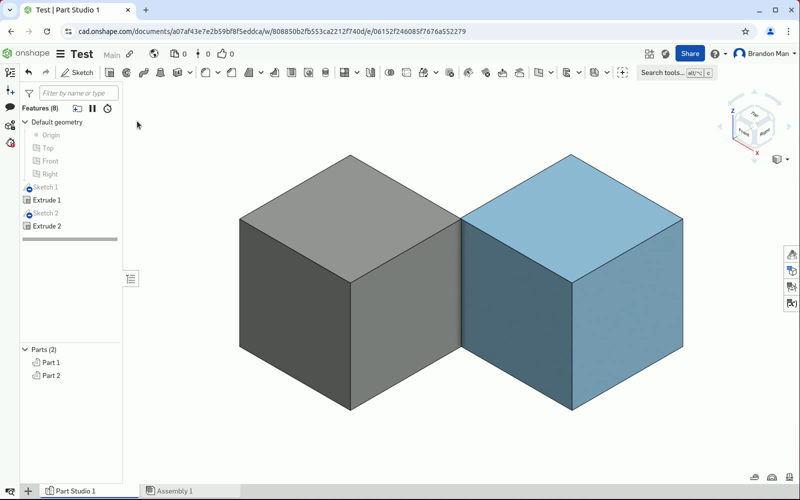
mouse_move(73, 189)
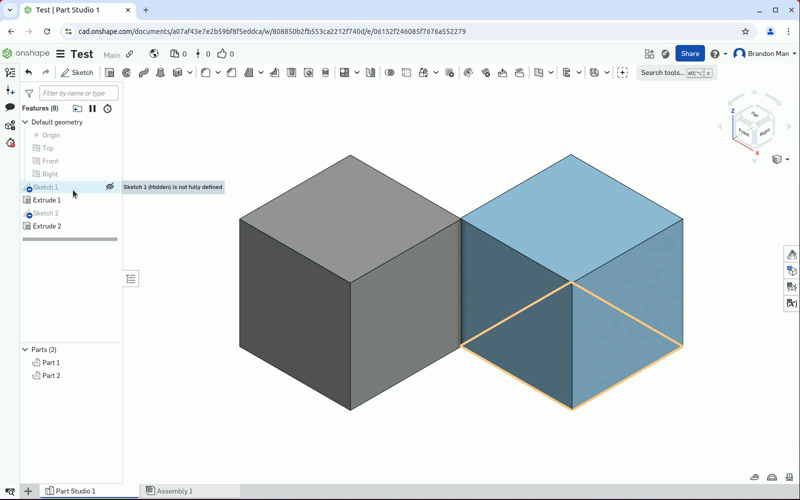
click(73, 189)